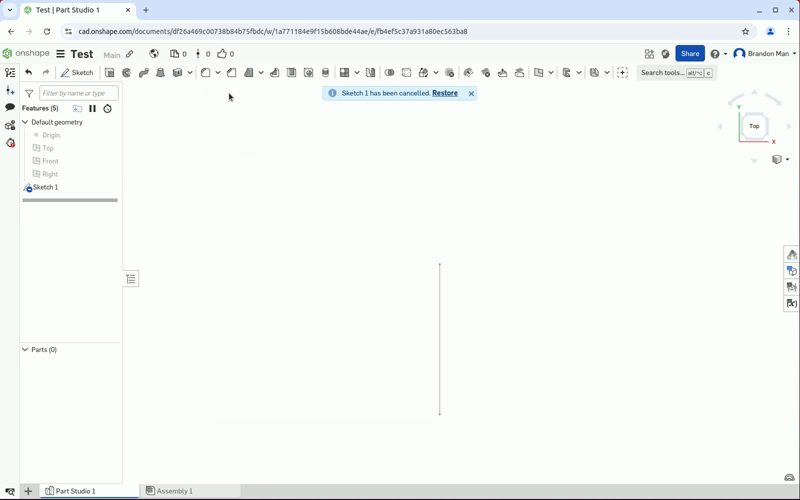
key(shift+h)
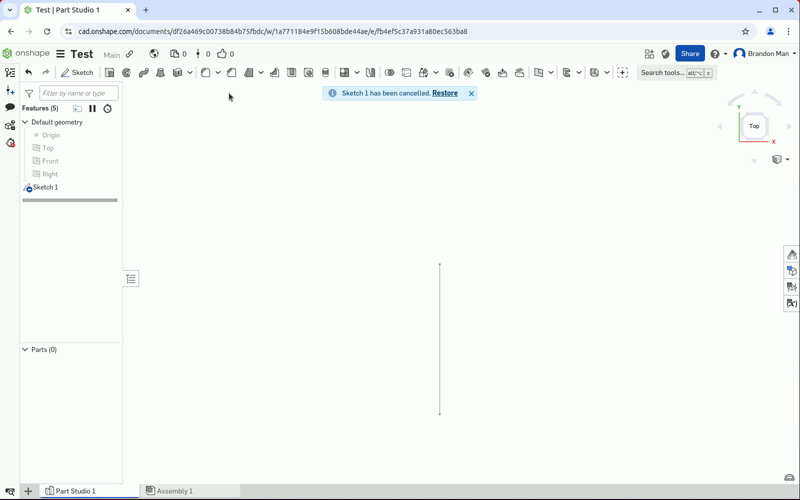
key(shift+s)
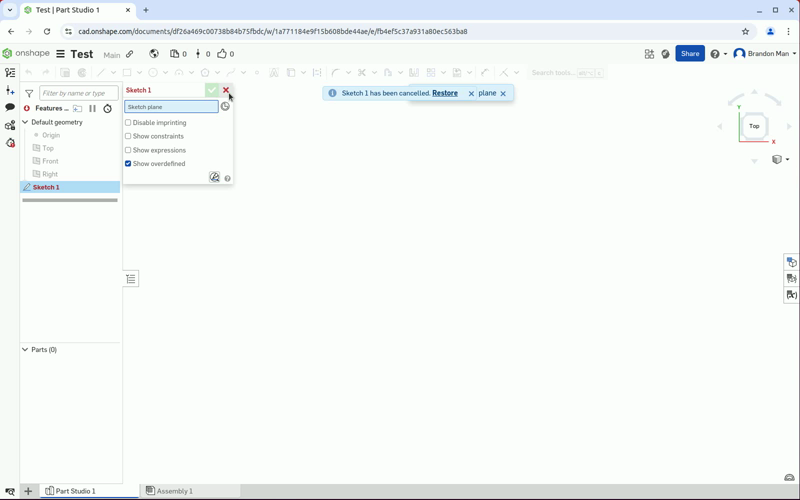
mouse_move(73, 150)
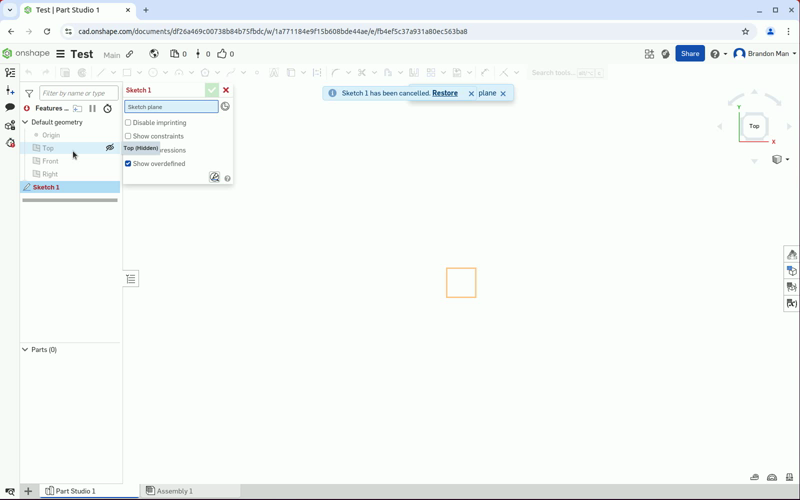
click(73, 150)
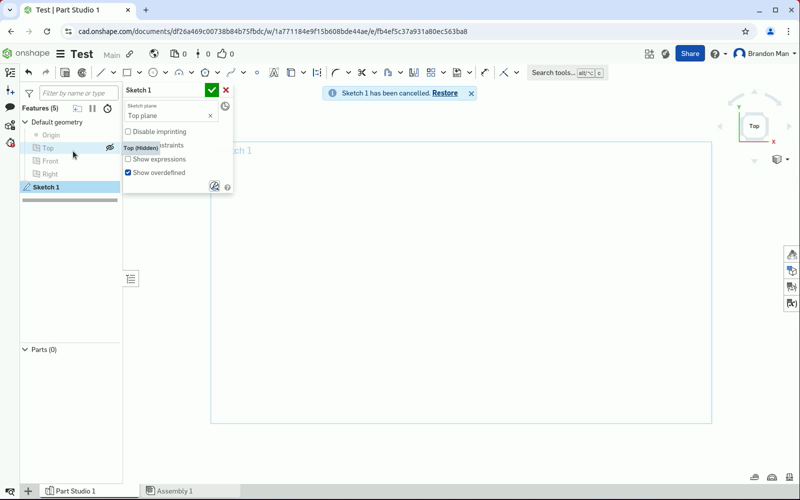
mouse_move(73, 352)
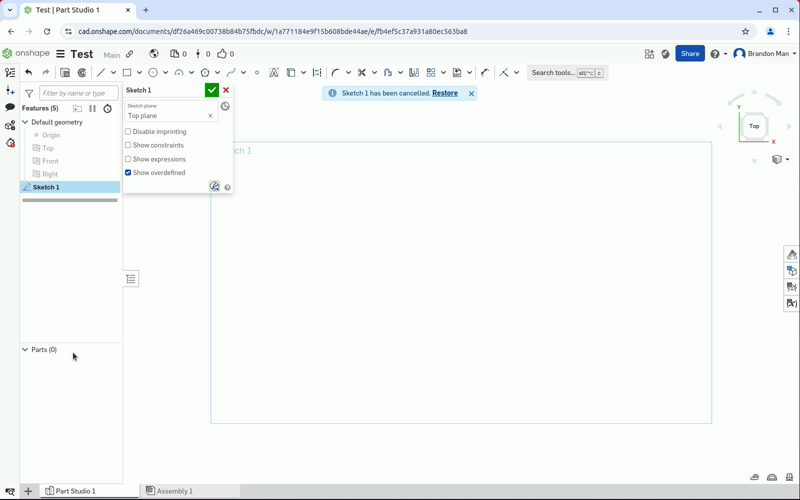
key(y)
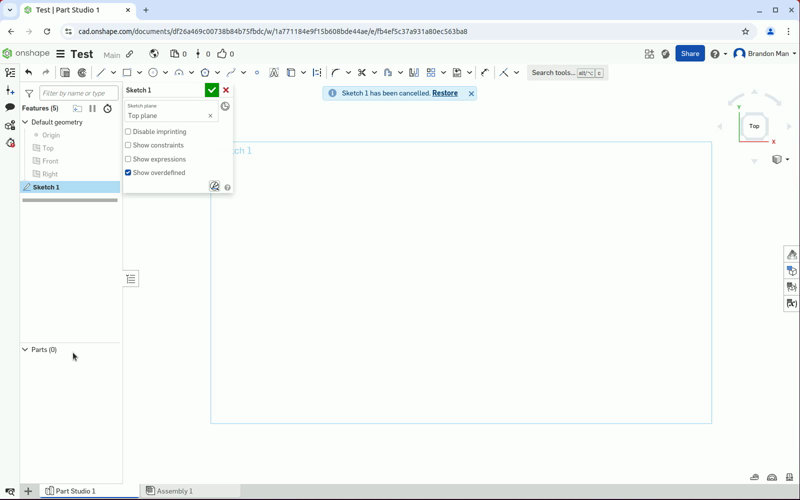
key(l)
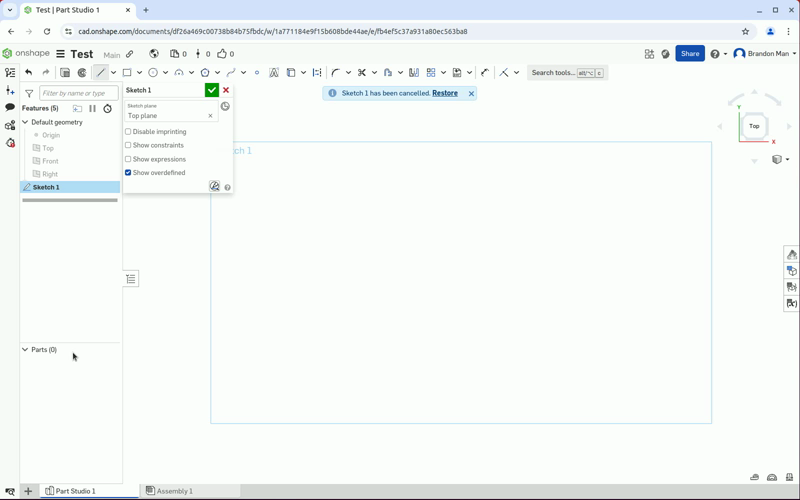
key_down(shift)
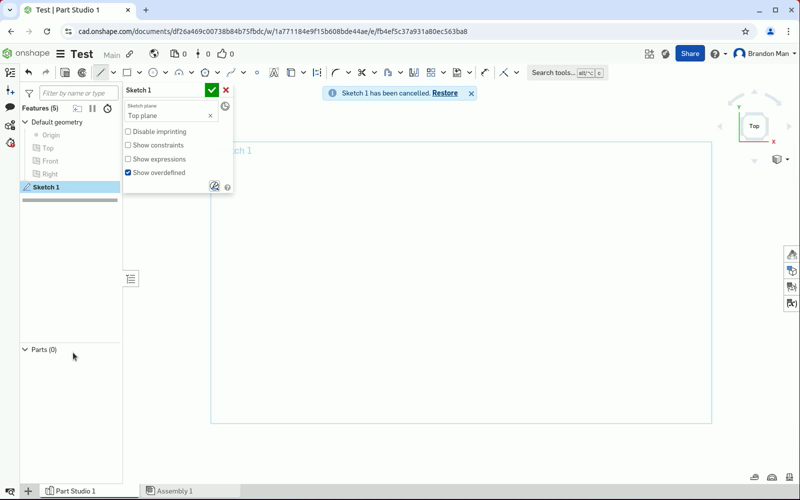
mouse_move(425, 353)
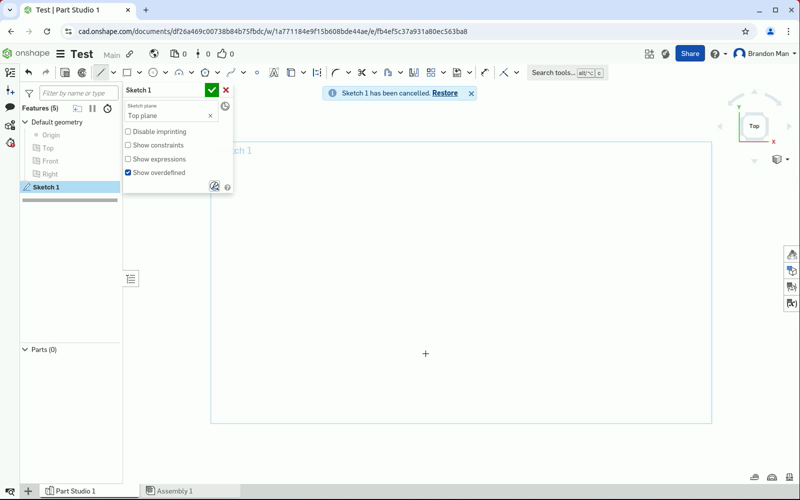
click(425, 353)
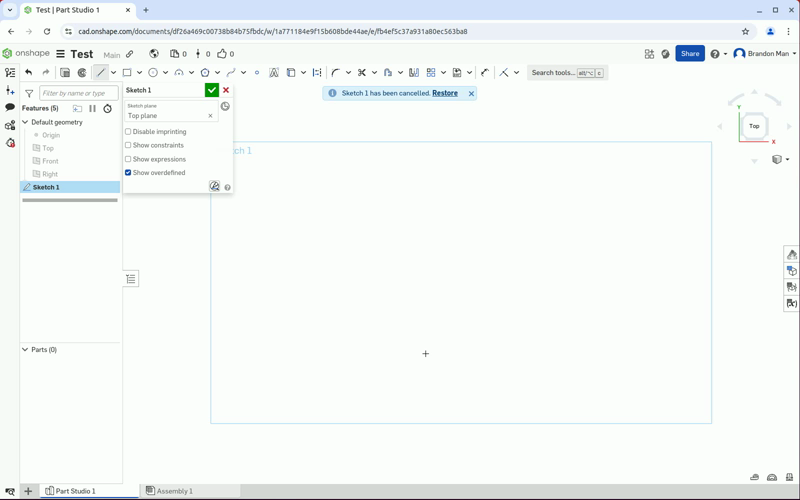
key_up(shift)
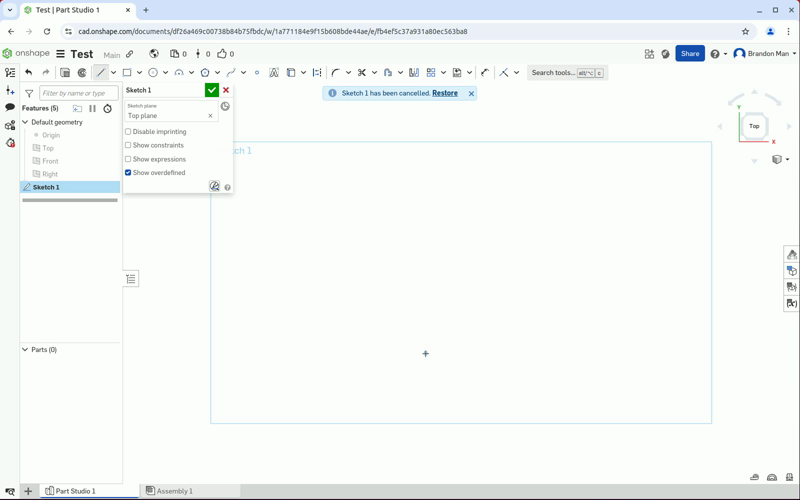
key_down(shift)
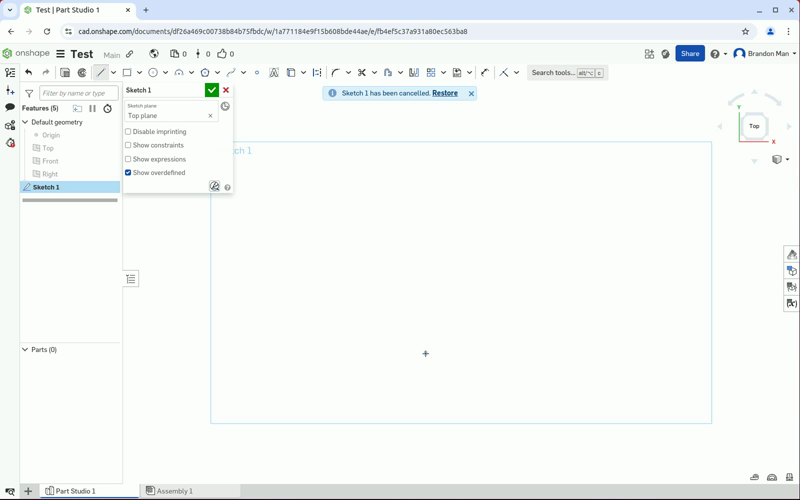
mouse_move(496, 353)
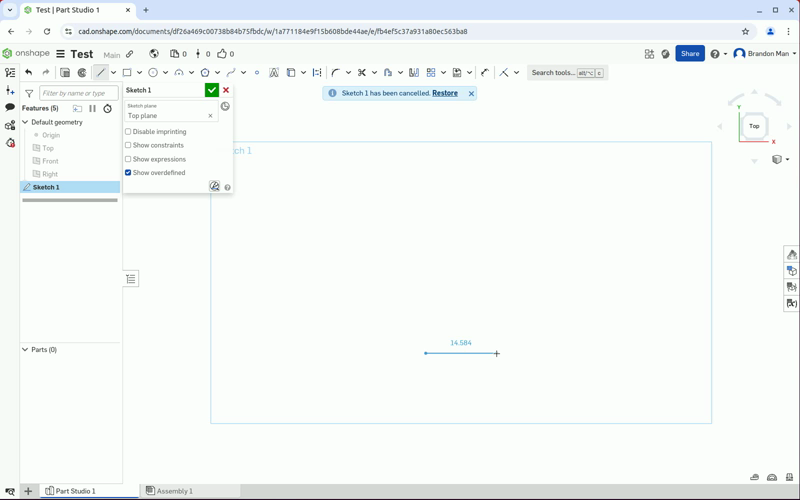
click(496, 353)
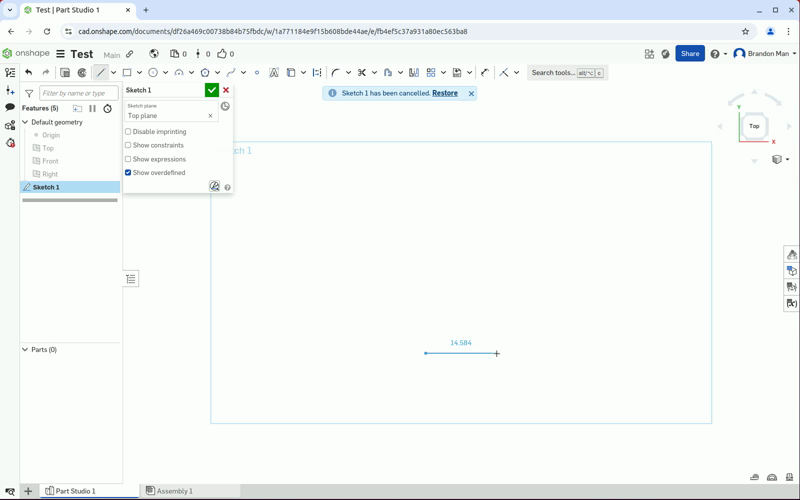
key_up(shift)
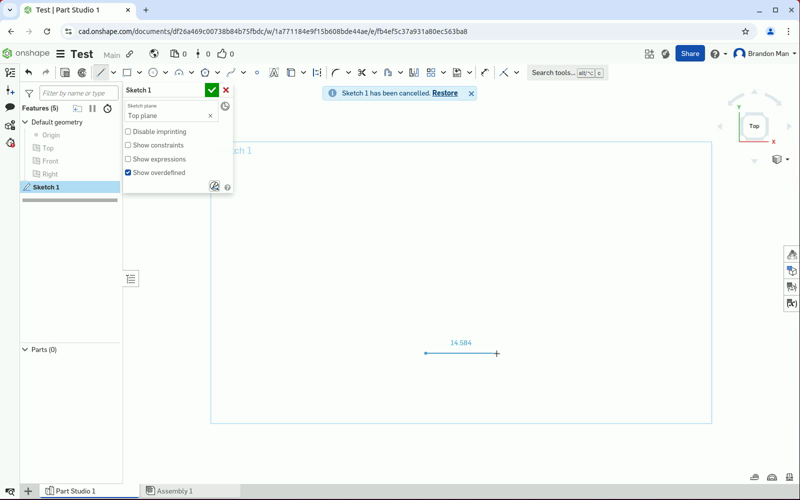
key_down(shift)
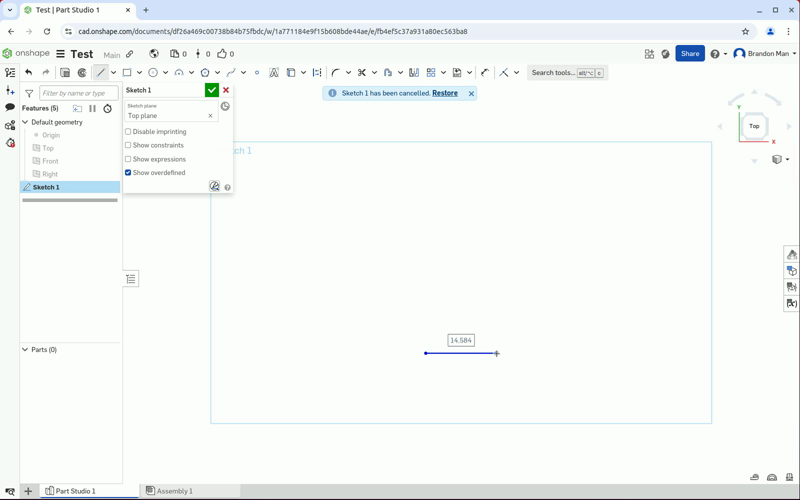
mouse_move(496, 213)
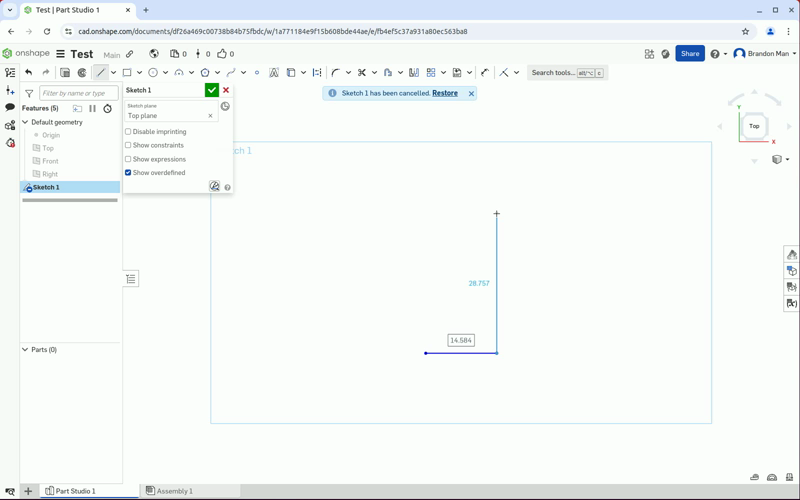
click(496, 213)
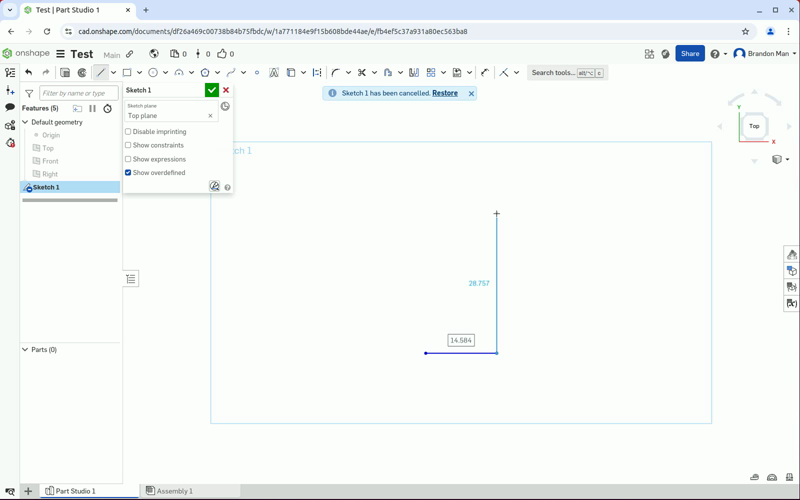
key_up(shift)
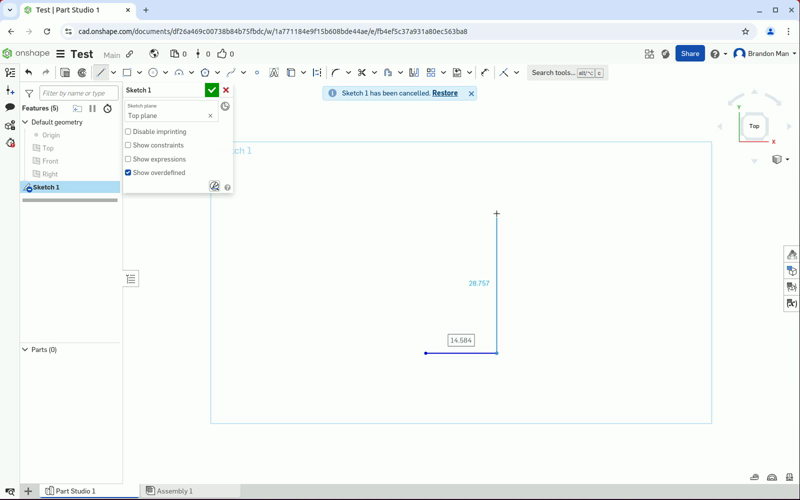
key_down(shift)
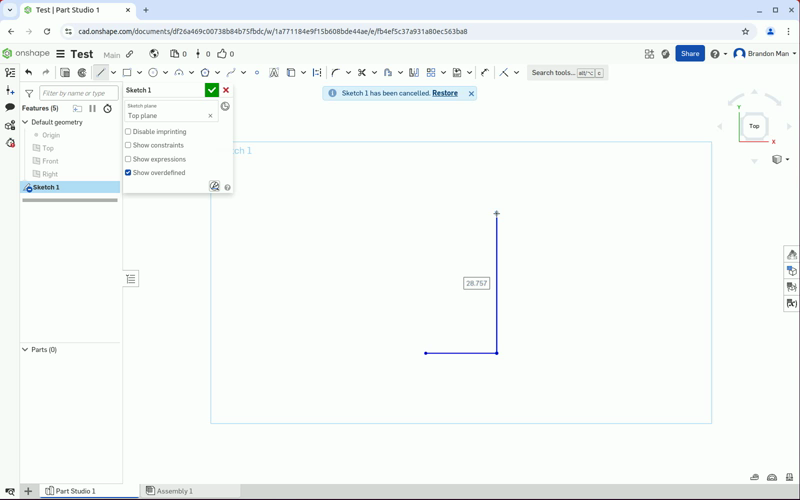
mouse_move(425, 213)
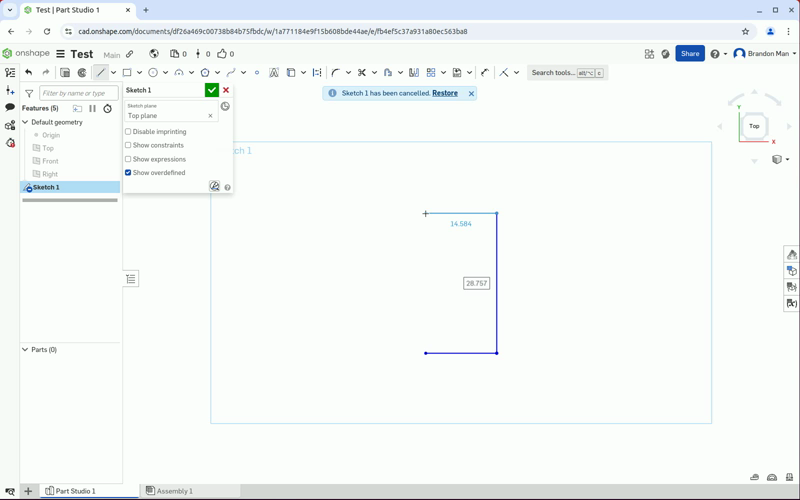
click(425, 213)
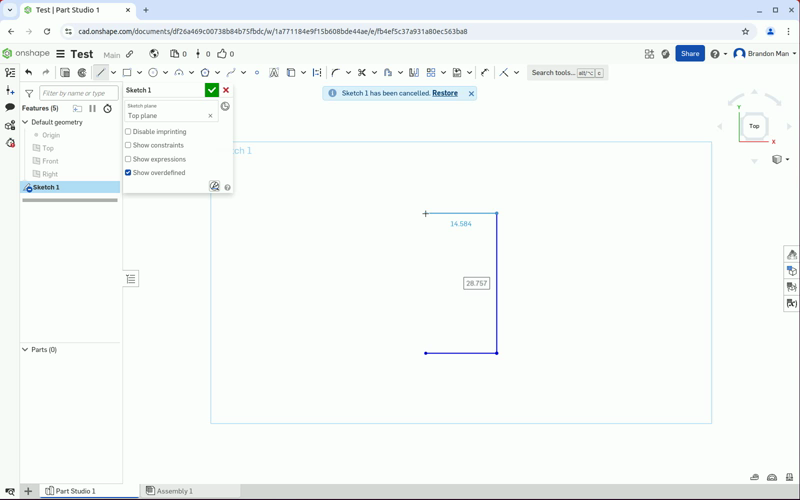
key_up(shift)
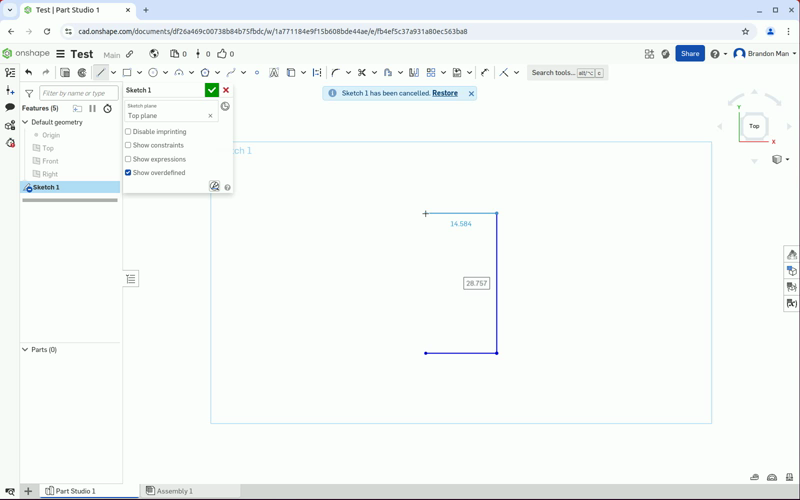
key_down(shift)
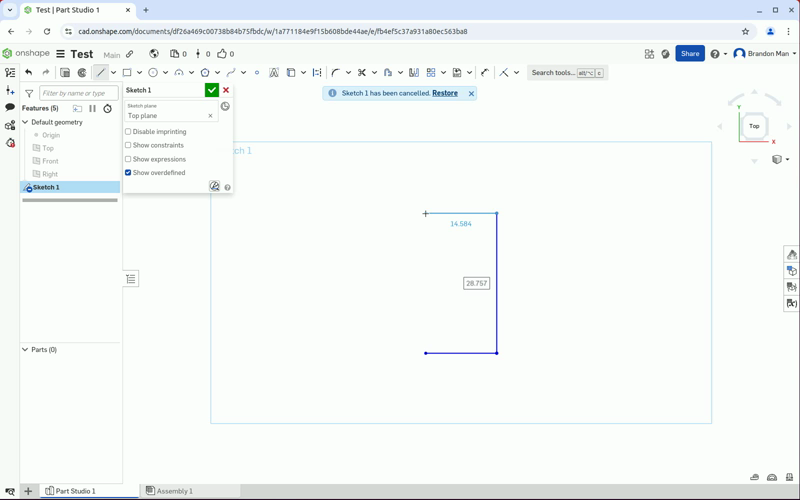
mouse_move(425, 353)
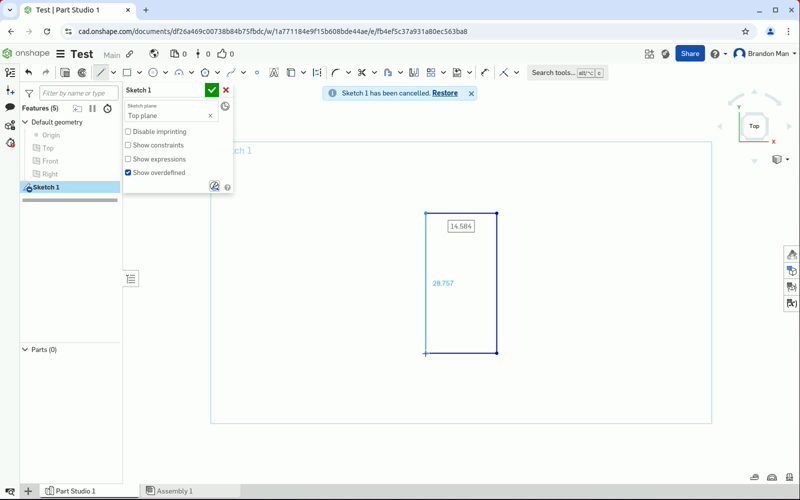
key_up(shift)
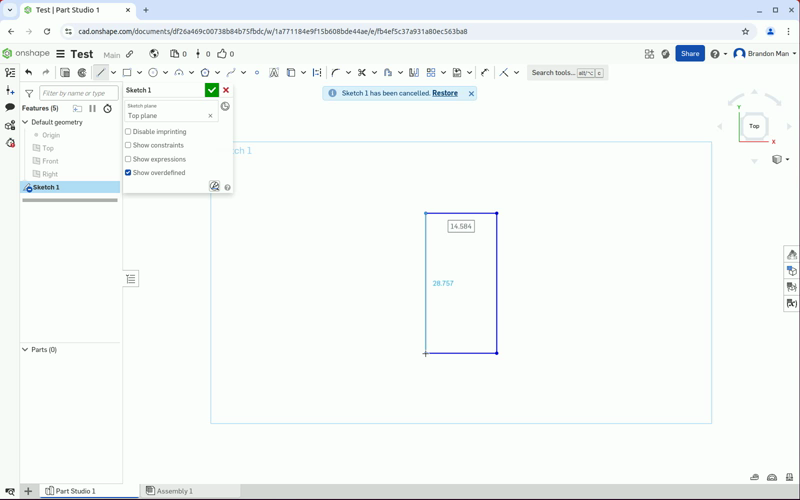
click(425, 353)
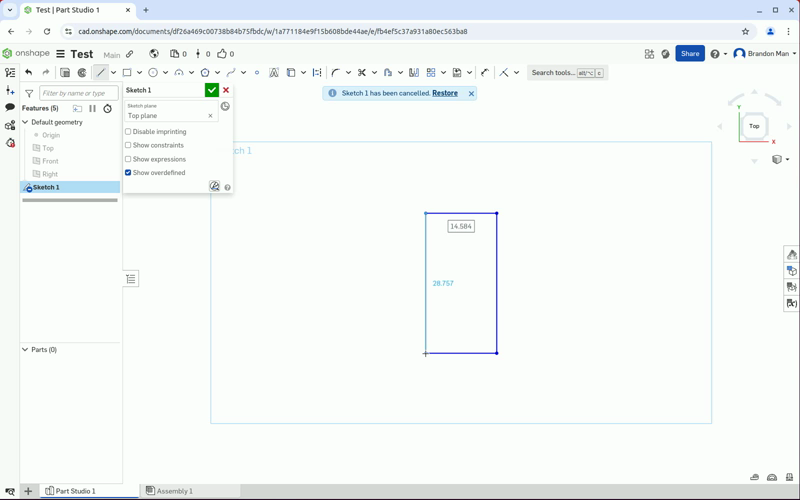
key(esc)
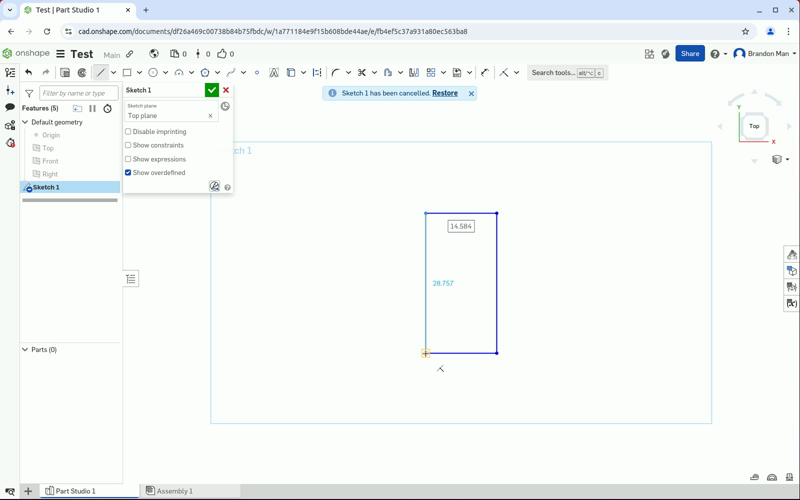
mouse_move(450, 273)
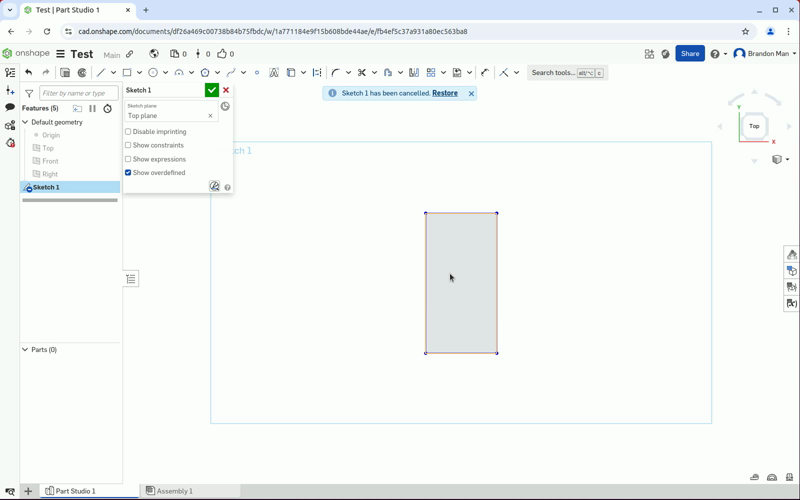
click(450, 273)
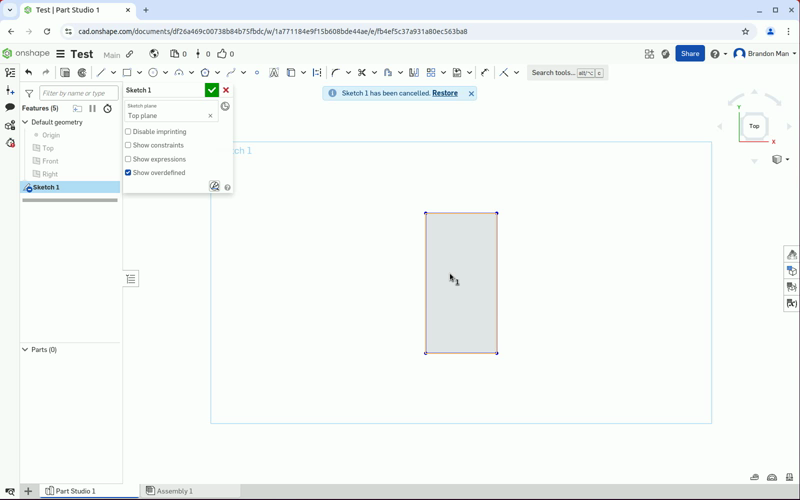
mouse_move(73, 352)
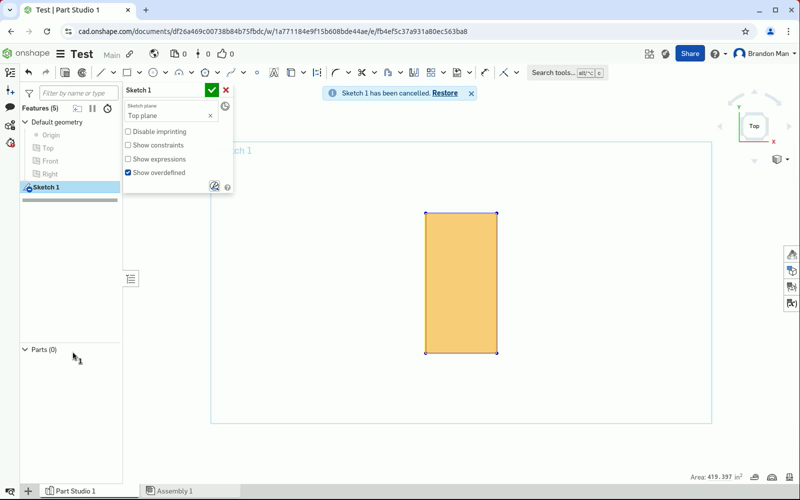
key(shift+y)
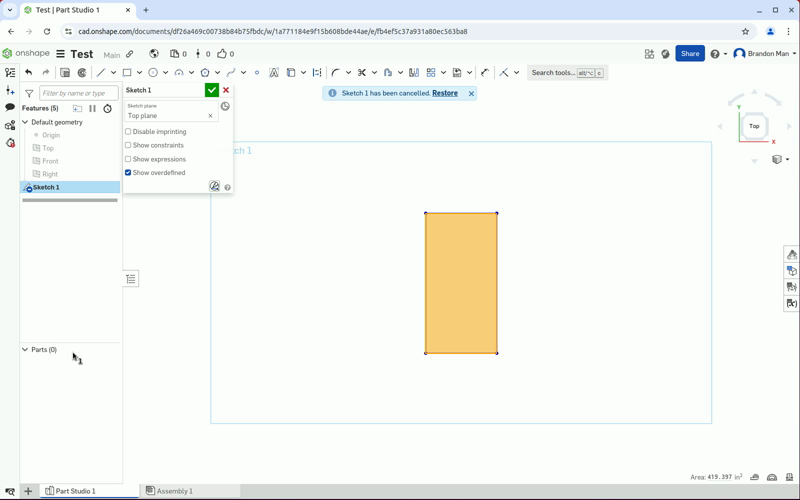
key(shift+e)
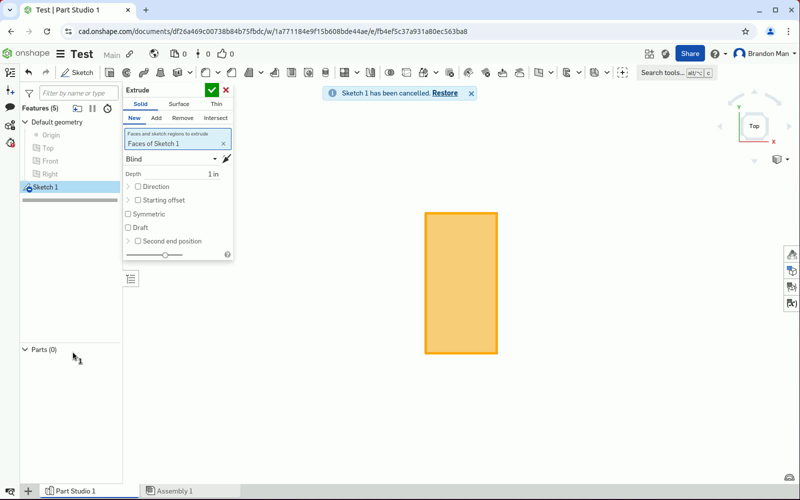
mouse_move(143, 106)
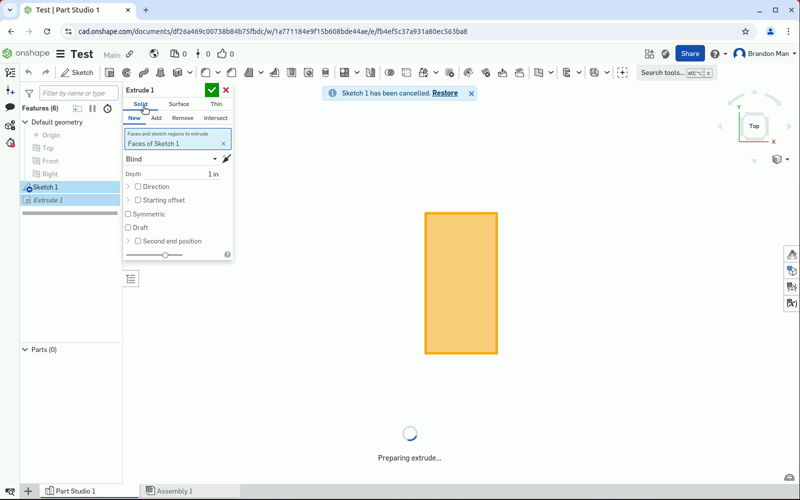
click(143, 106)
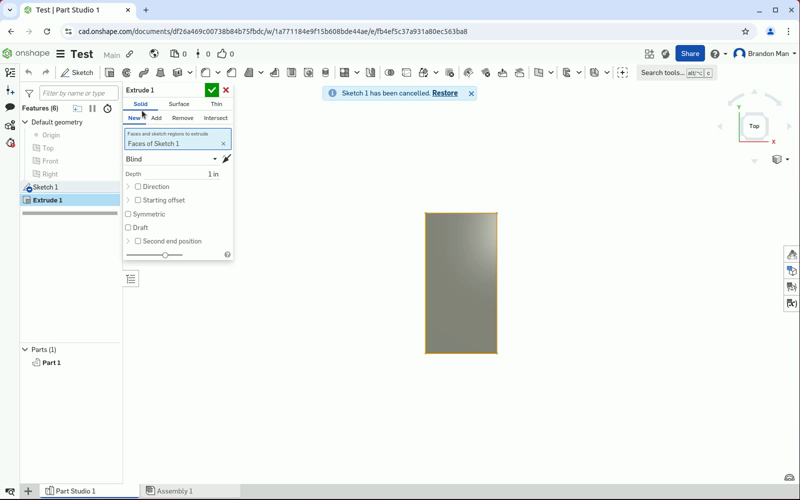
mouse_move(137, 120)
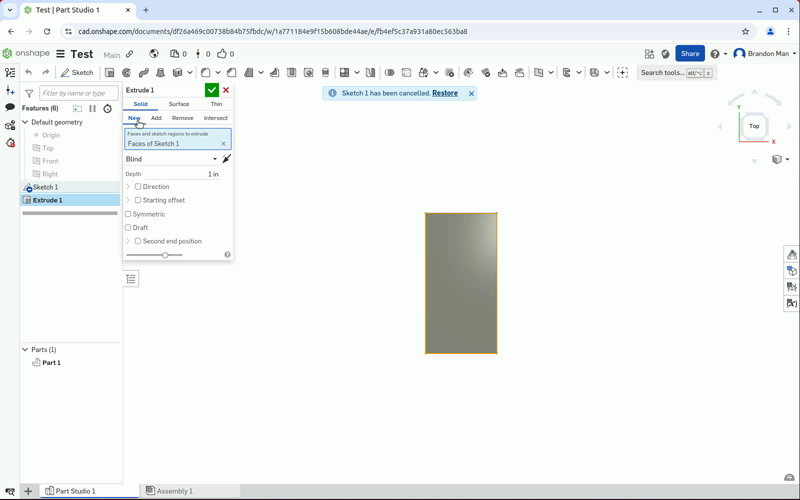
click(137, 120)
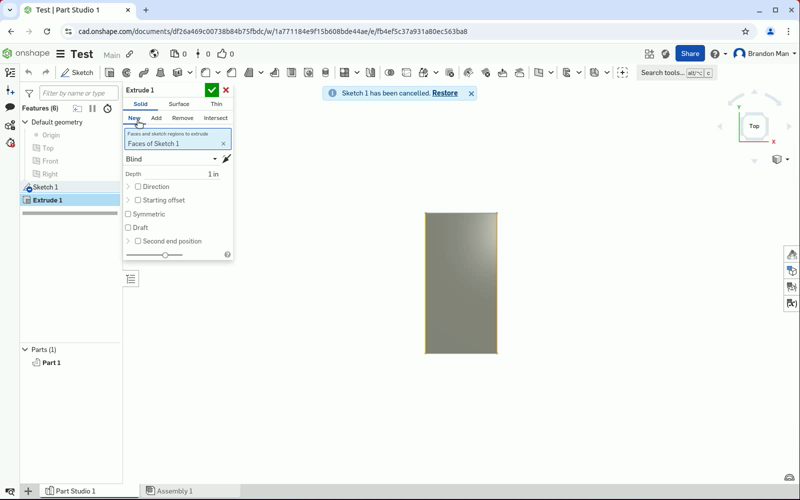
key(tab, 4)
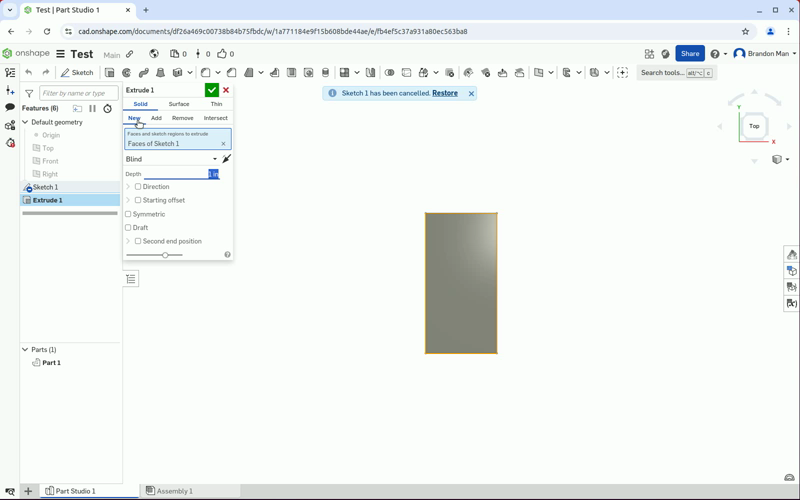
text(23.108)
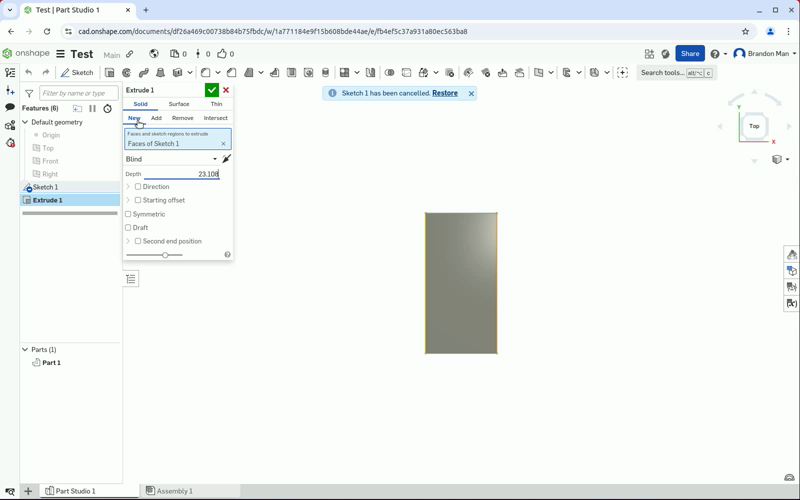
key(enter)
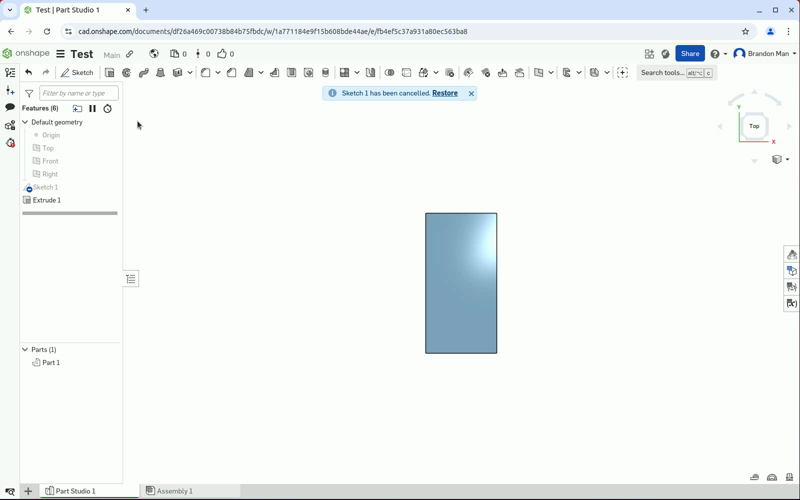
key(shift+h)
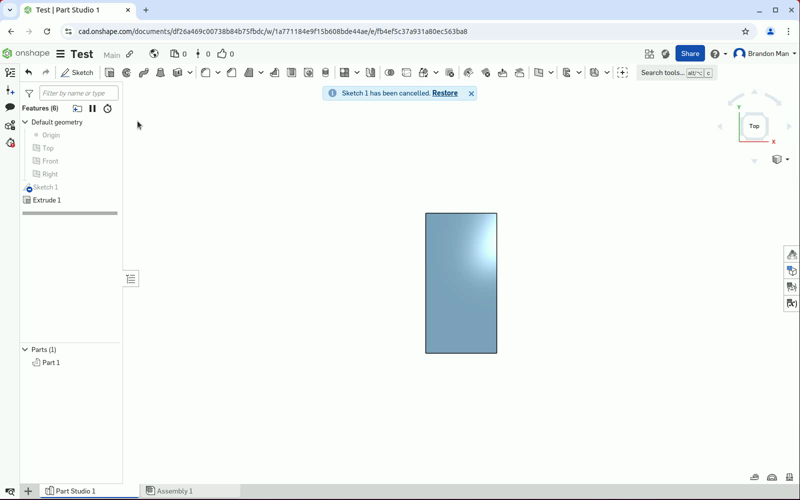
key(shift+h)
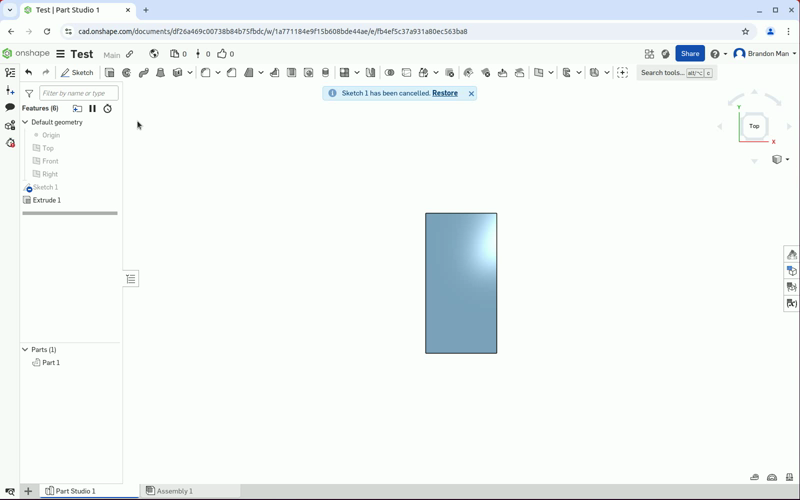
mouse_move(73, 189)
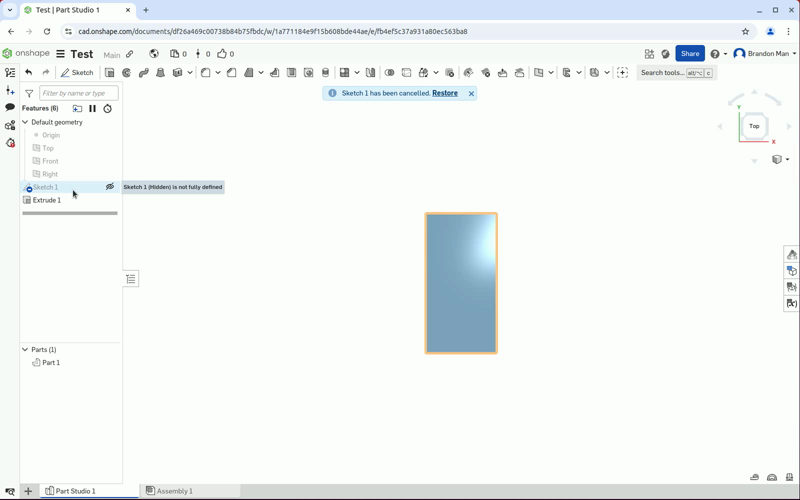
click(73, 189)
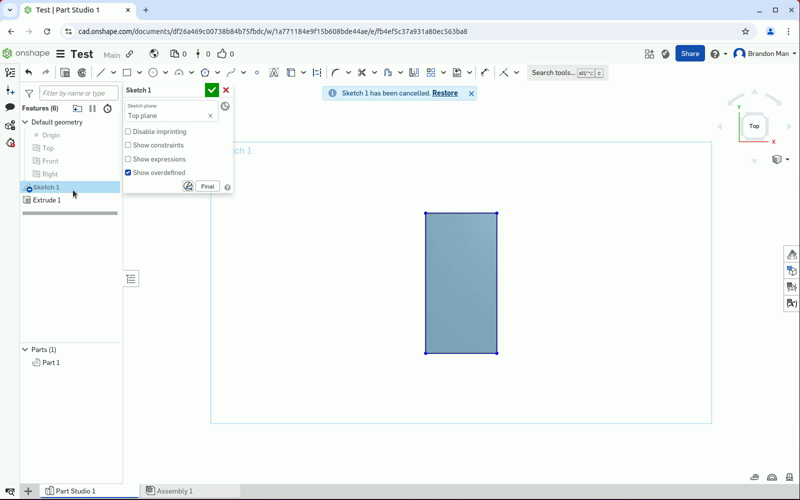
mouse_move(229, 92)
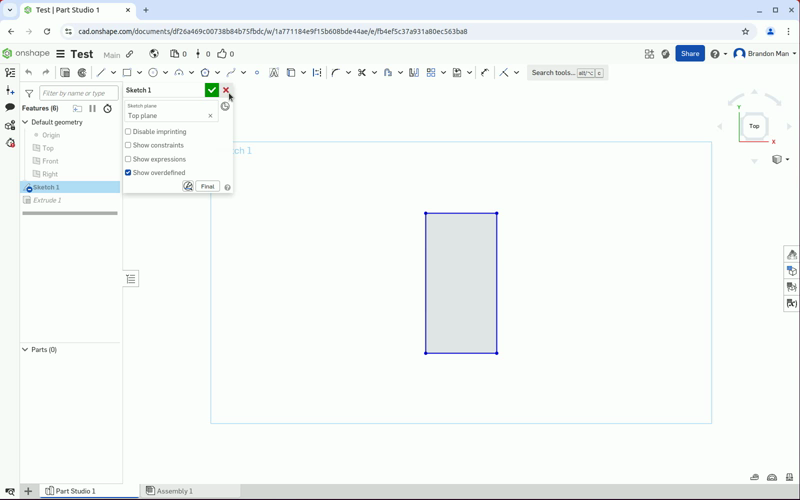
click(229, 92)
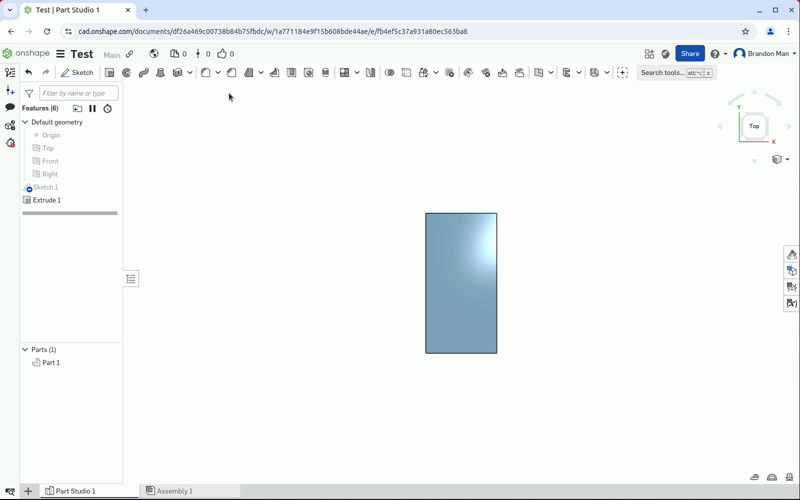
mouse_move(73, 352)
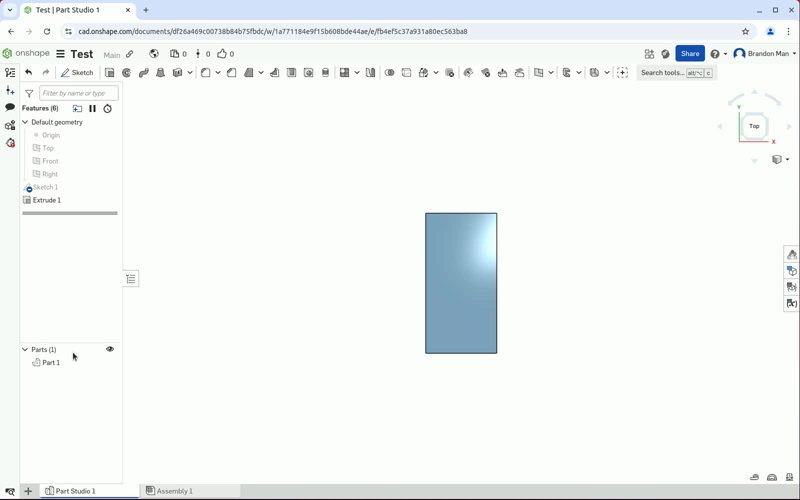
key(y)
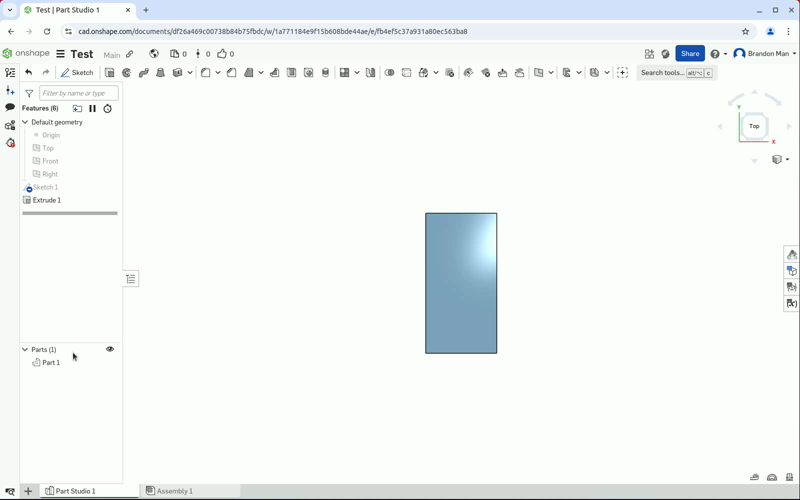
key(shift+p)
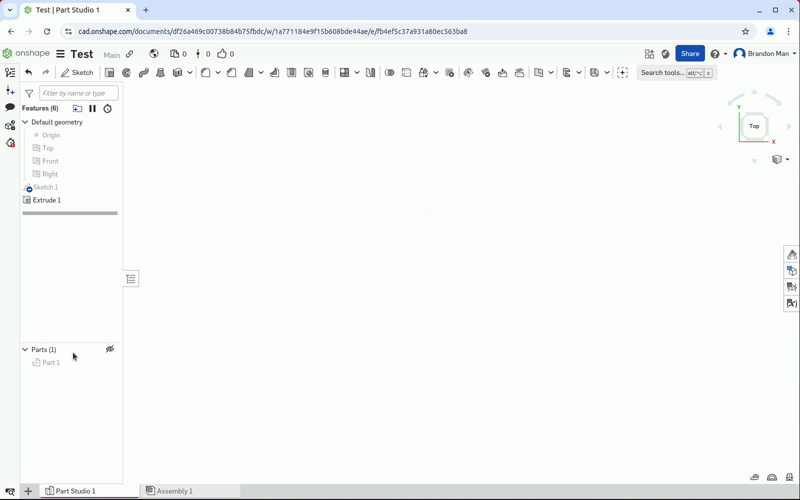
key(space)
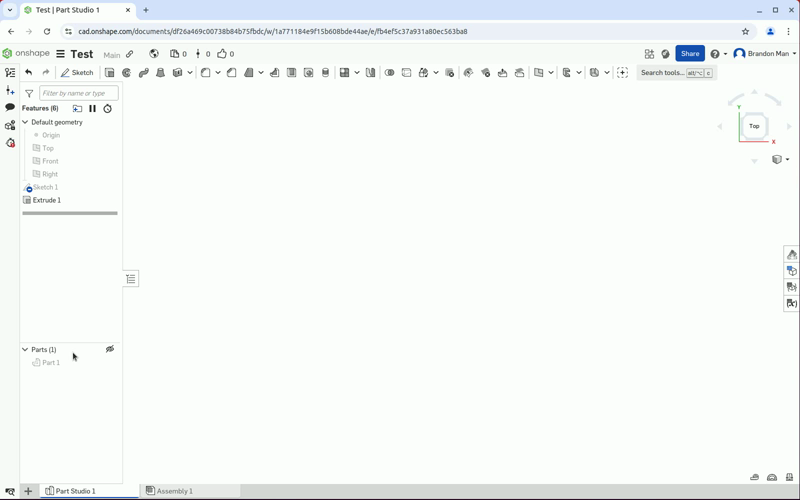
key_down(shift)
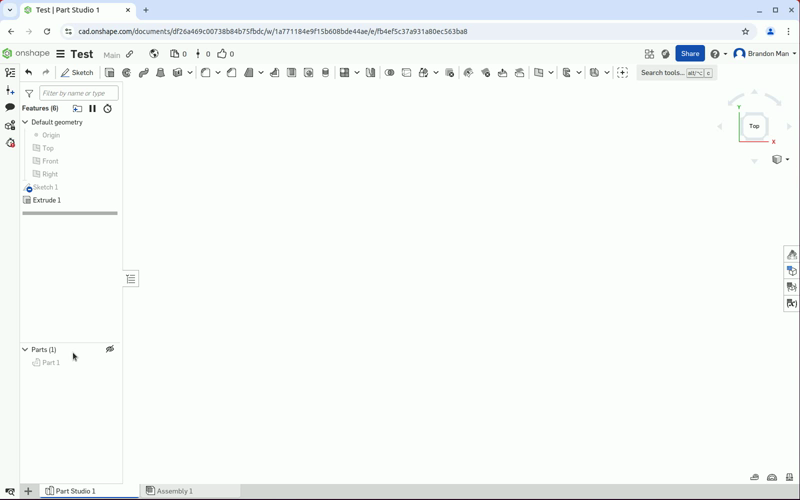
key(up)
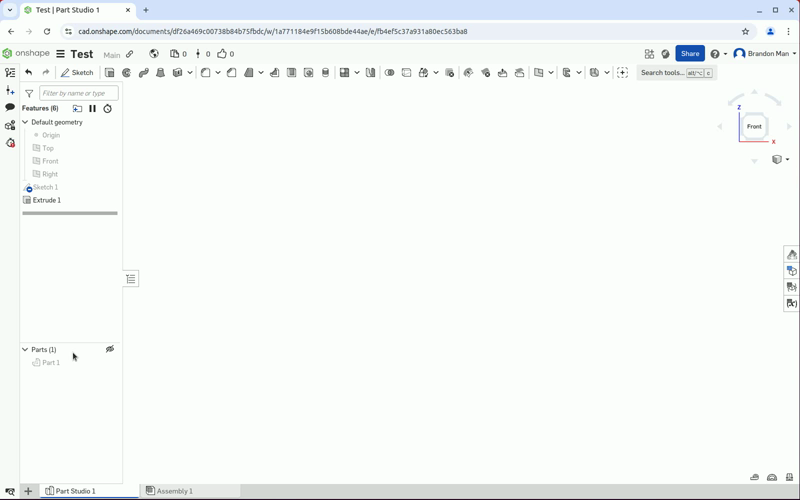
key_up(shift)
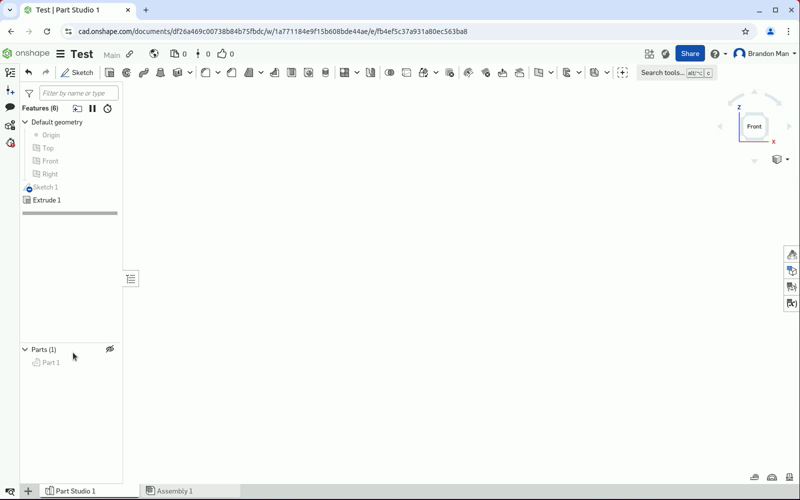
key(space)
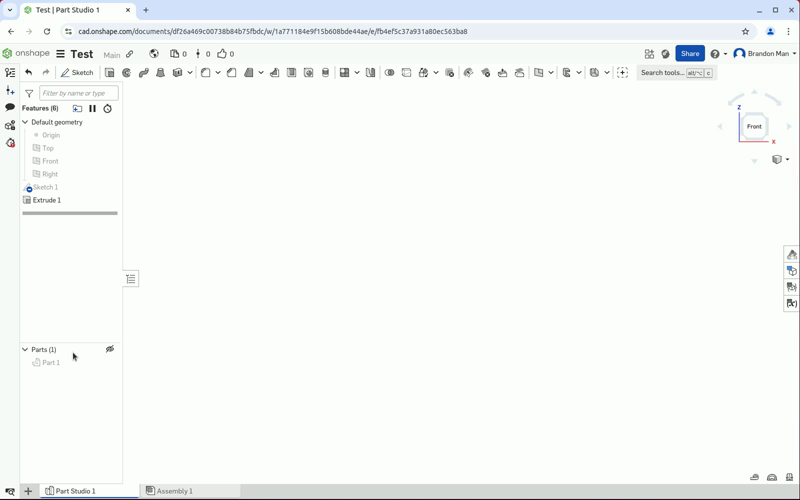
key_down(shift)
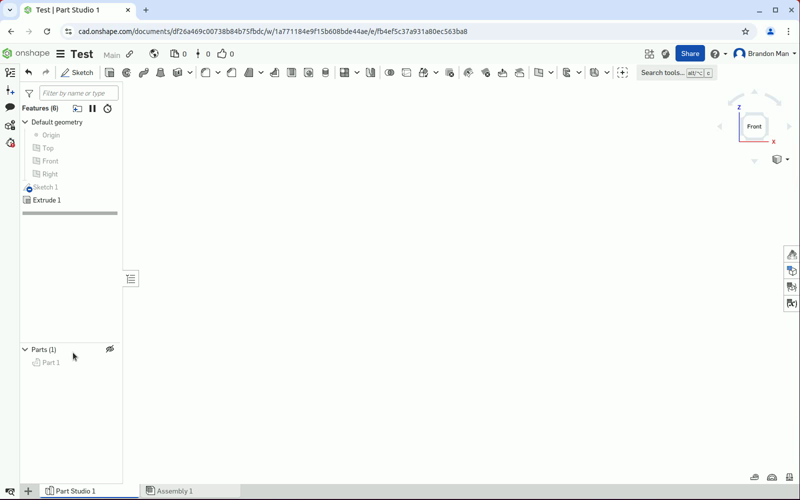
key(left)
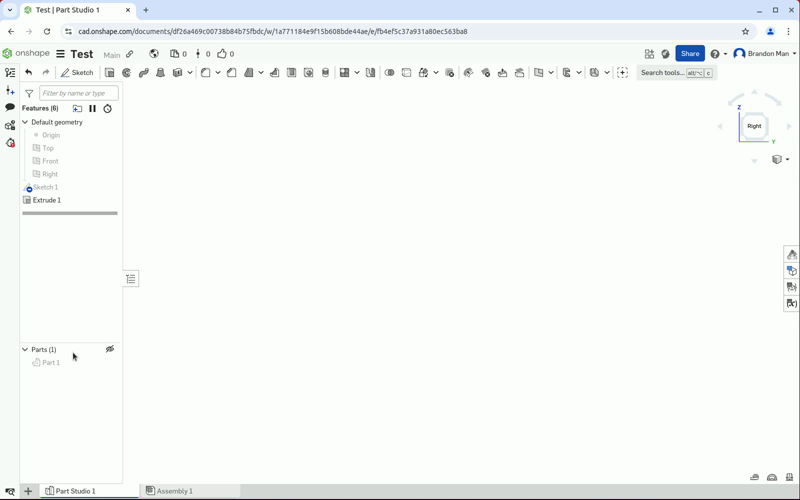
key_up(shift)
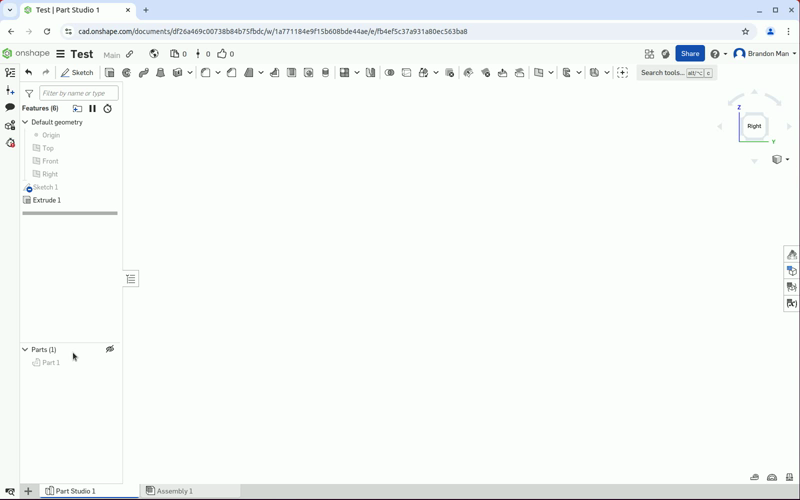
mouse_move(73, 352)
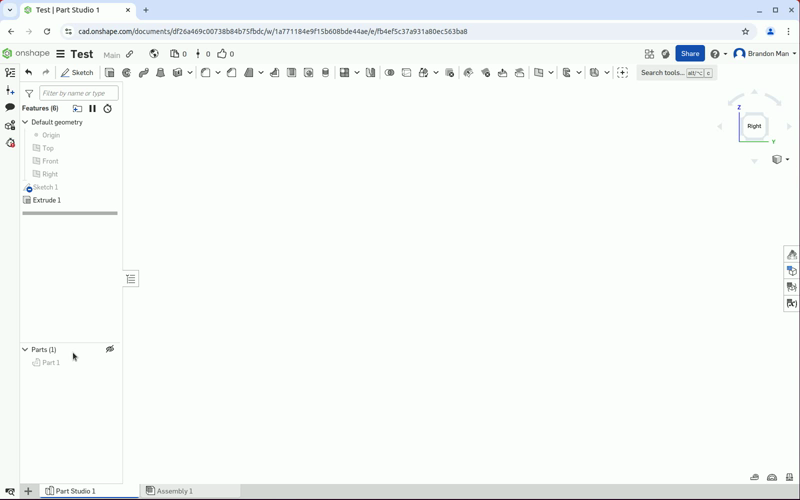
key(shift+y)
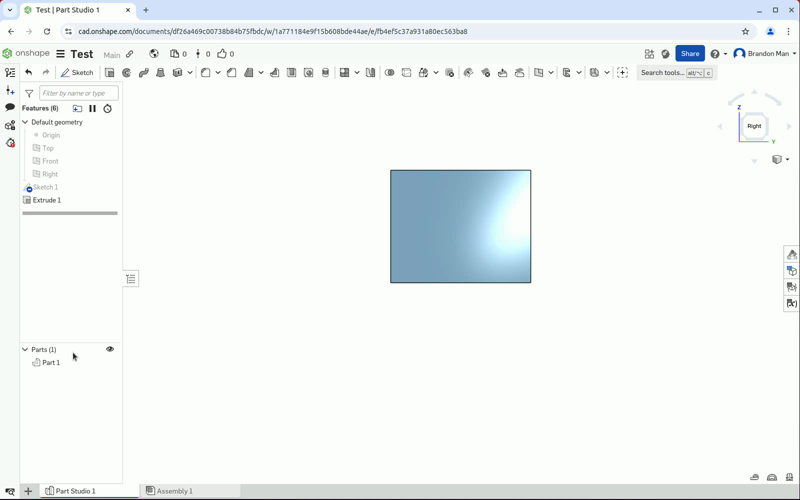
mouse_move(541, 75)
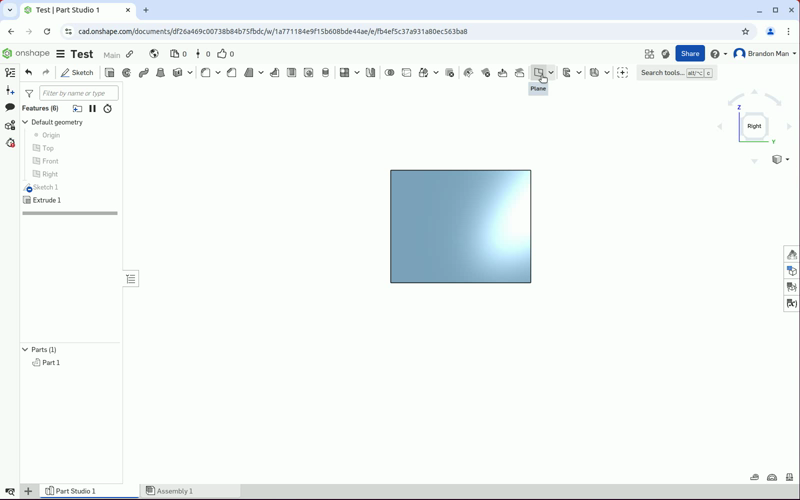
click(541, 75)
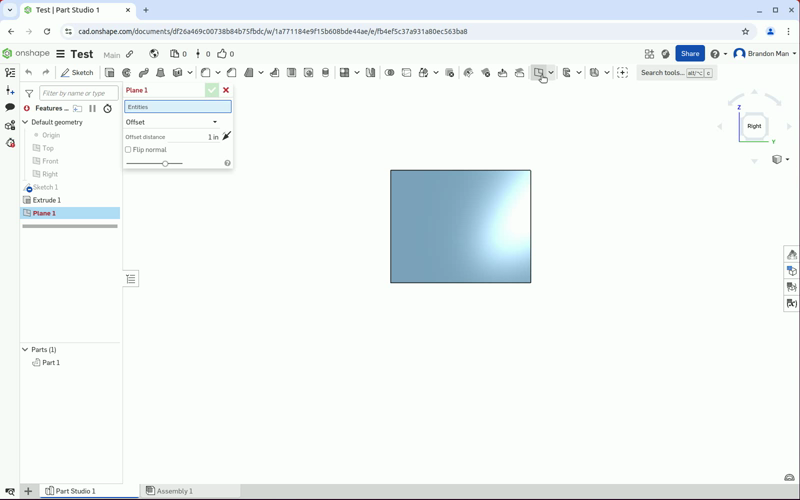
mouse_move(73, 176)
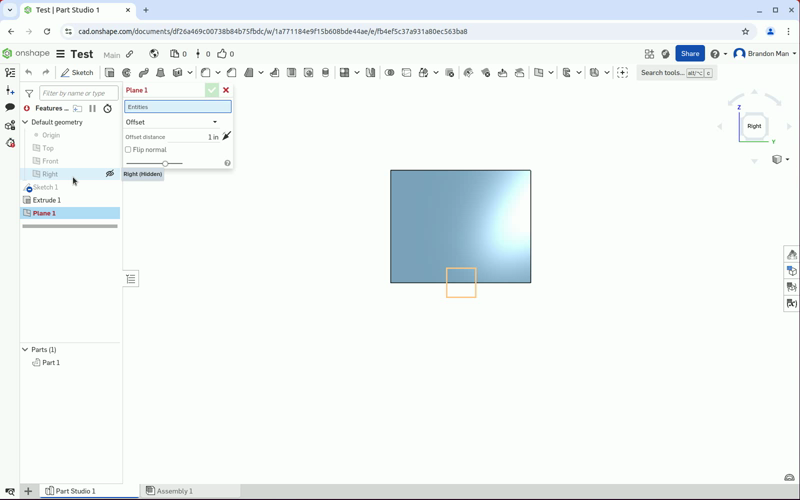
click(73, 176)
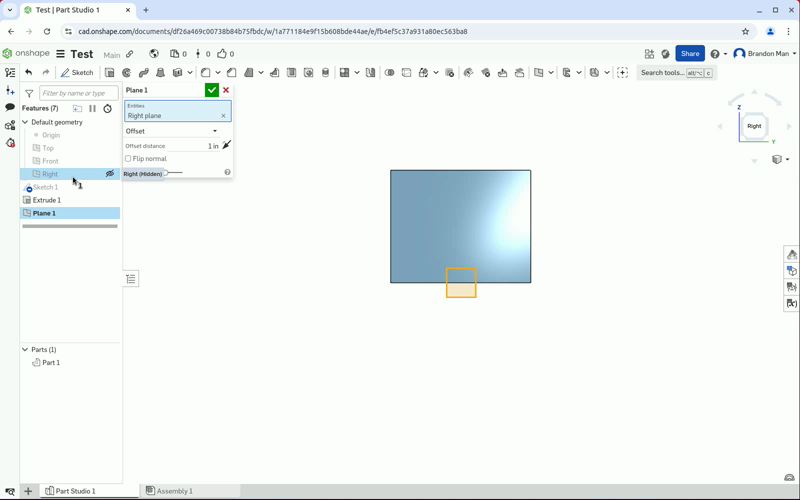
key(tab, 2)
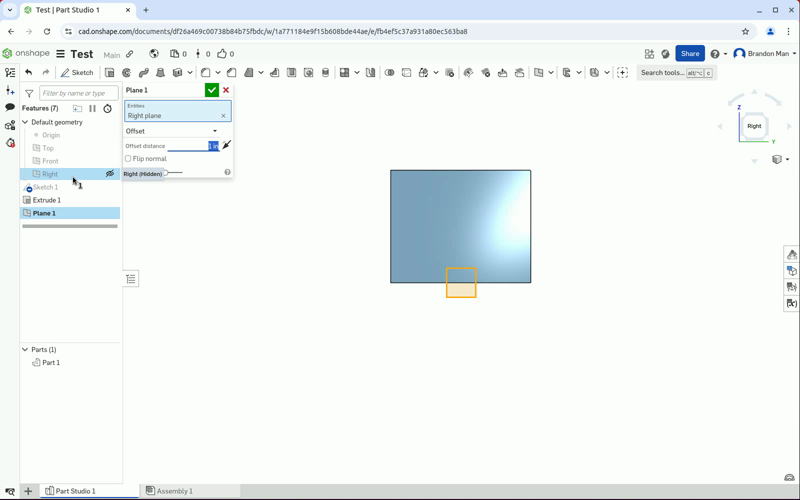
text(7.21)
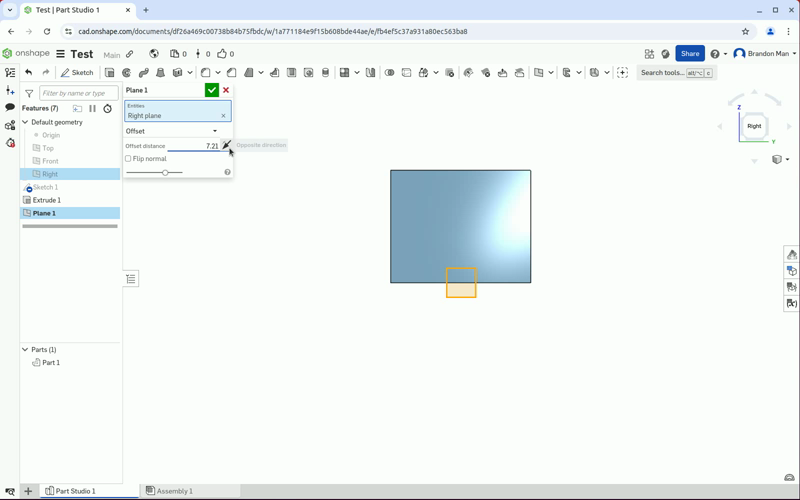
mouse_move(229, 147)
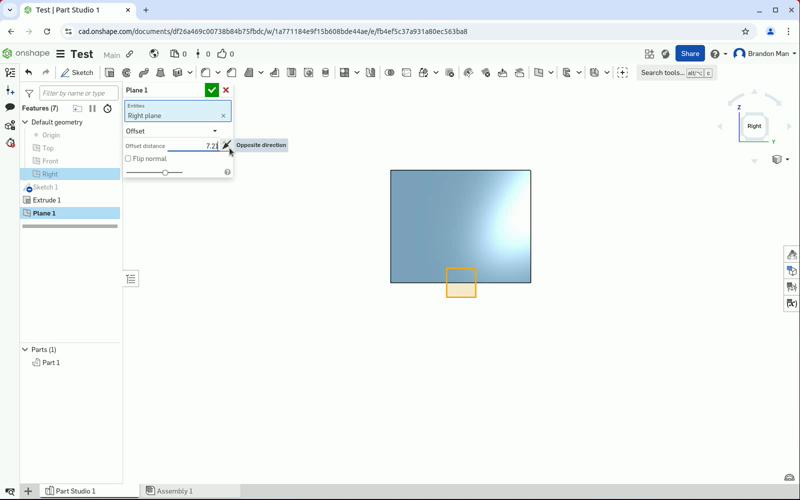
click(229, 147)
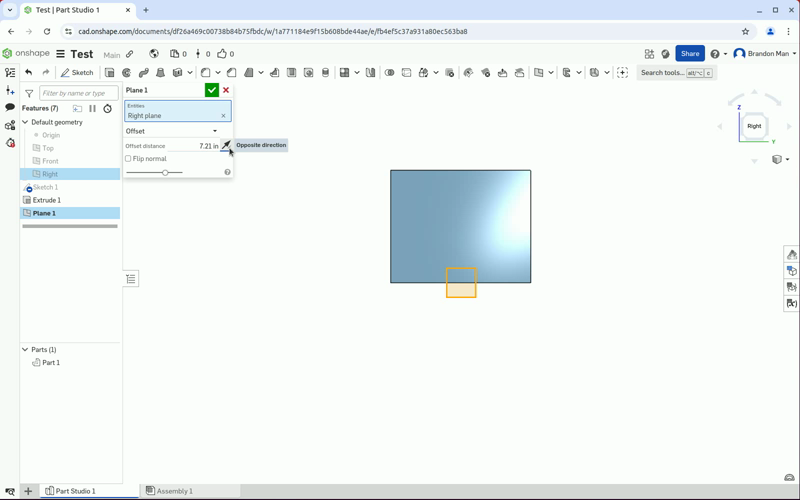
key(enter, 2)
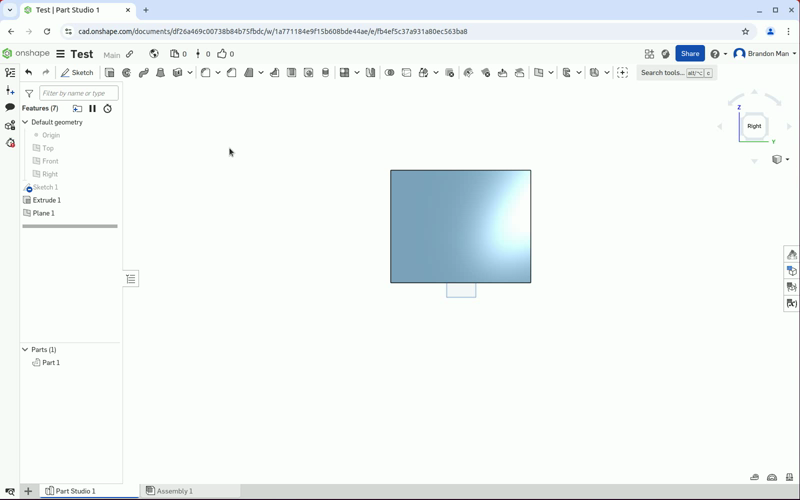
key(shift+s)
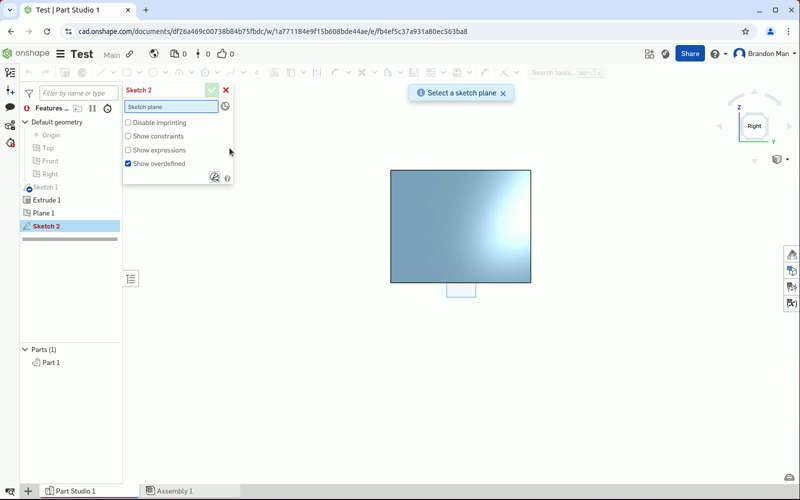
mouse_move(73, 215)
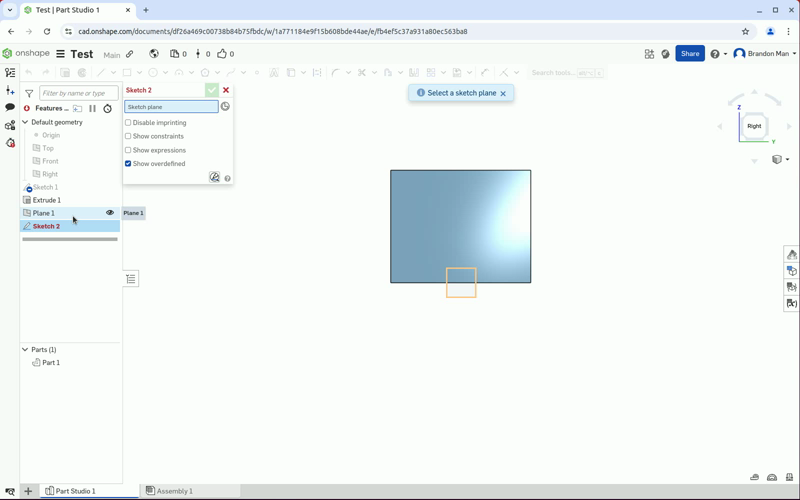
click(73, 215)
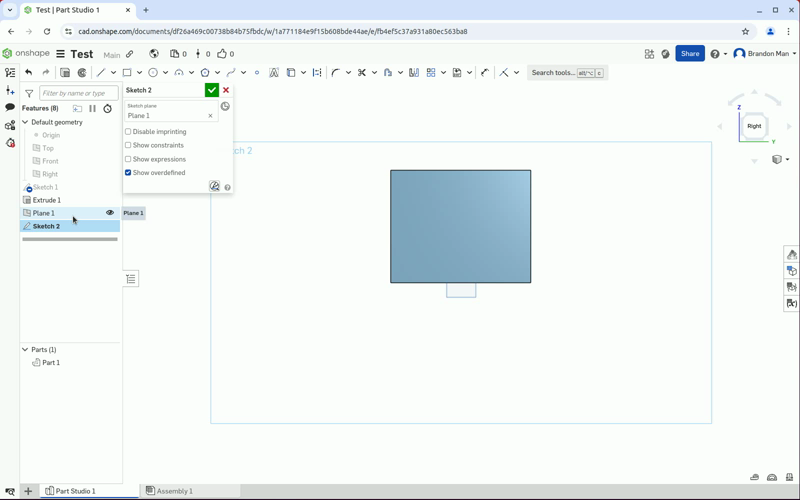
mouse_move(73, 352)
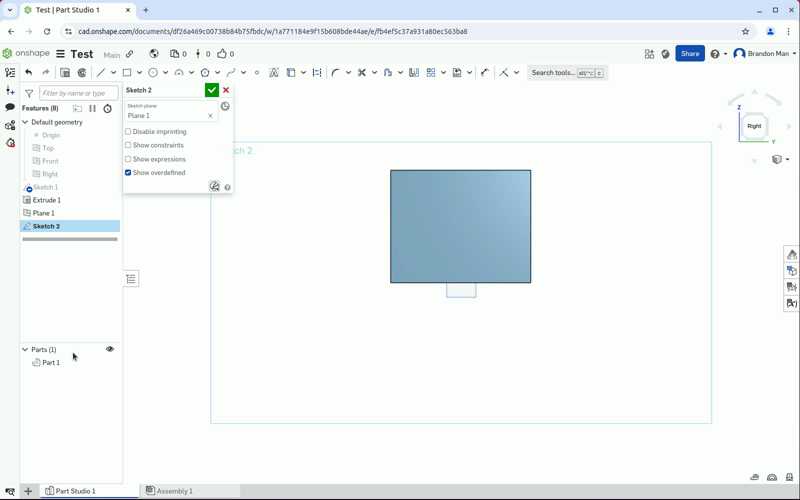
key(y)
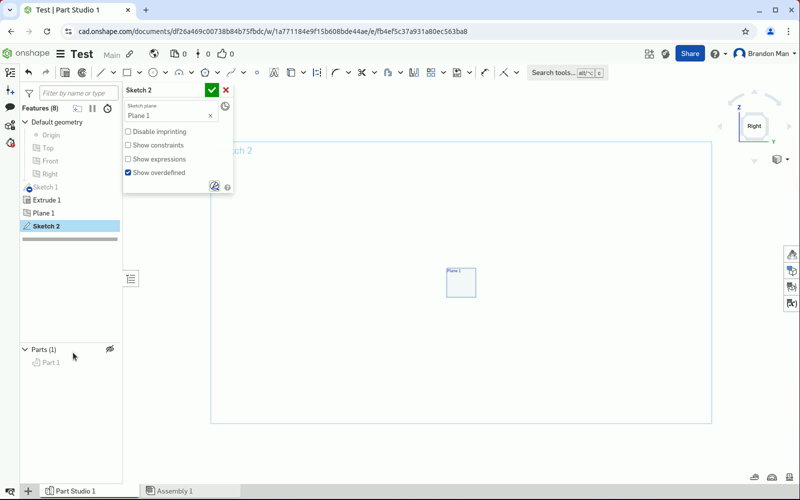
key(c)
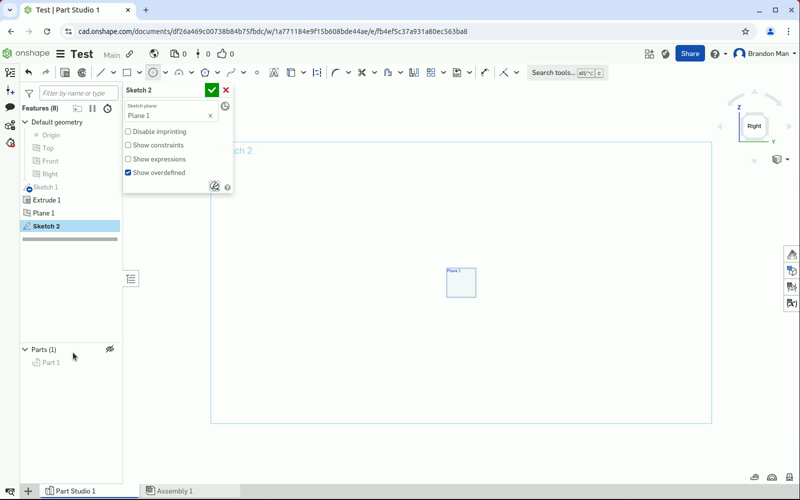
key_down(shift)
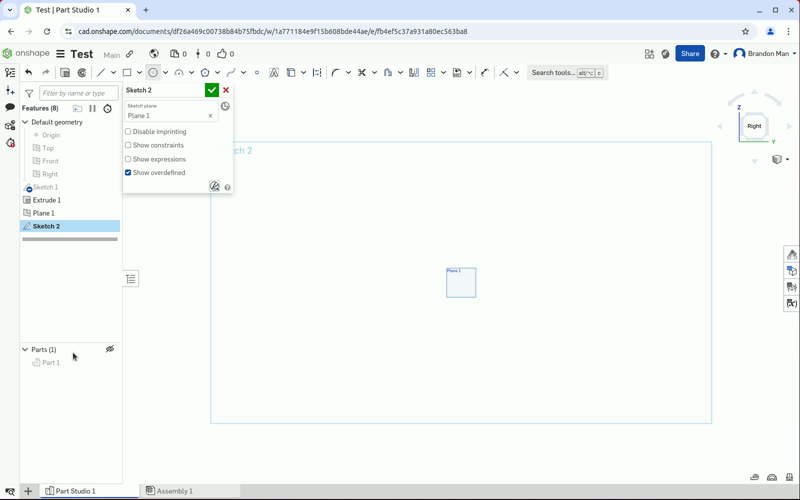
mouse_move(461, 226)
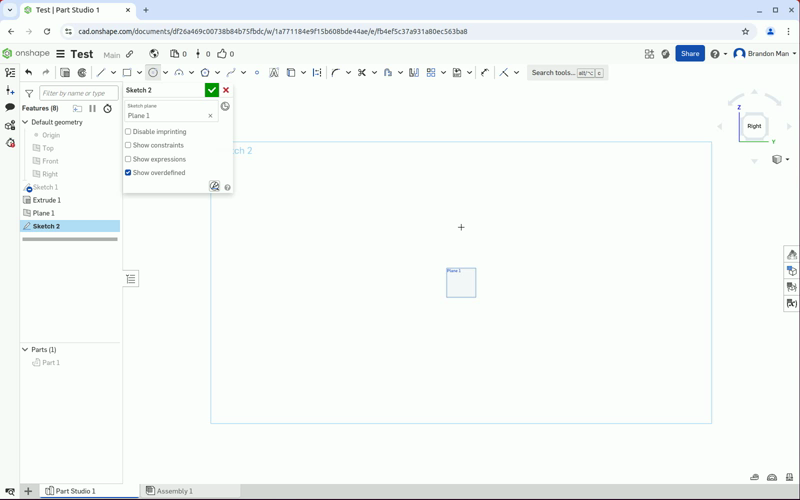
click(461, 226)
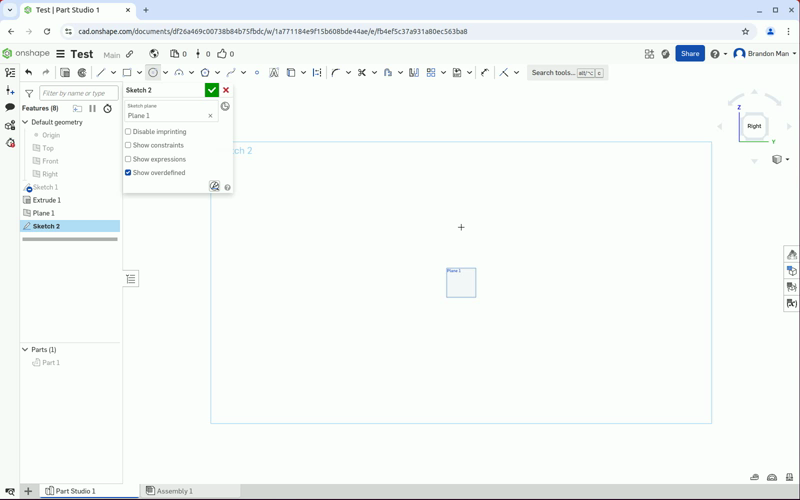
key_up(shift)
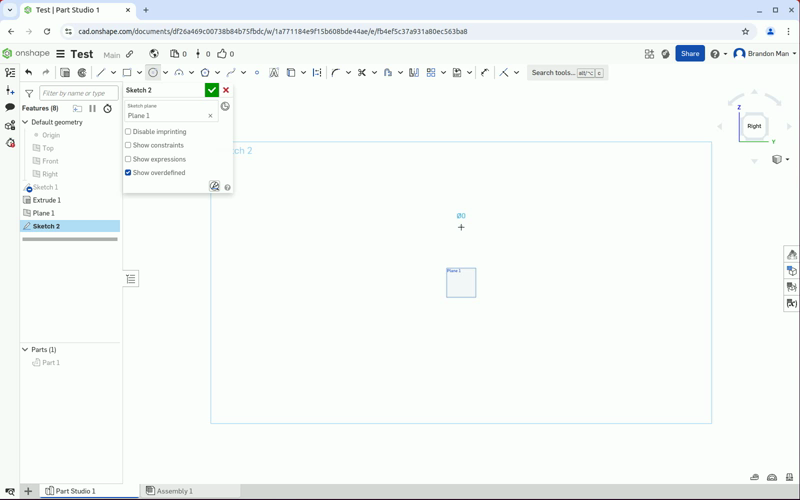
mouse_move(490, 226)
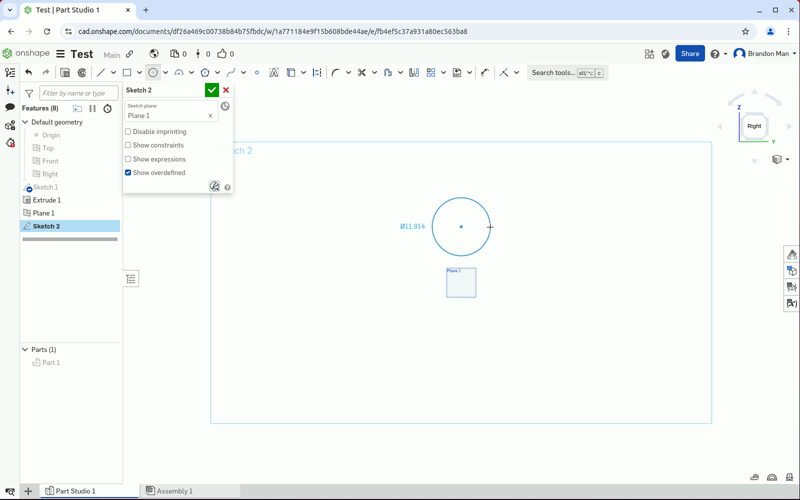
click(490, 226)
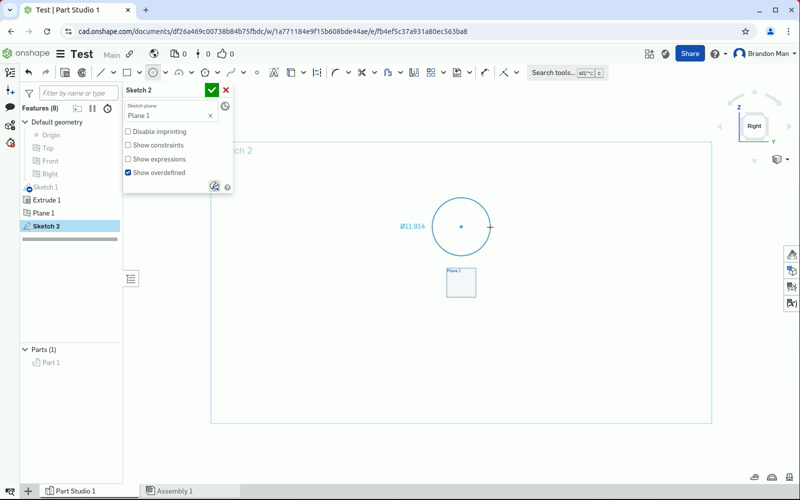
key(esc)
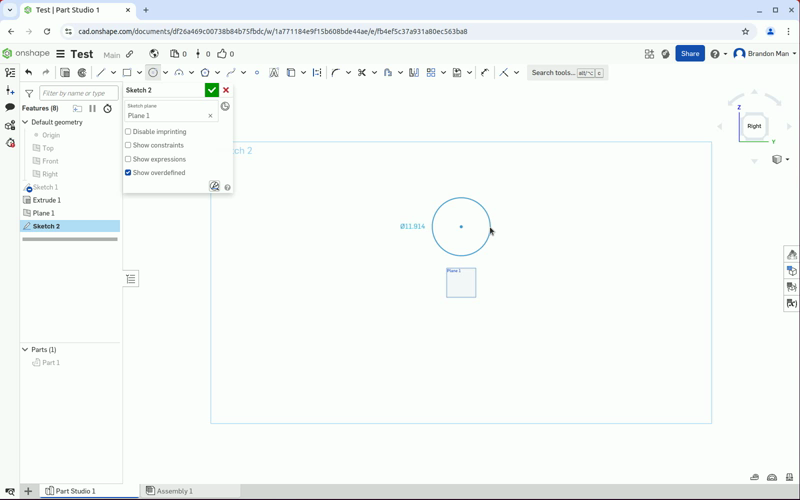
mouse_move(461, 242)
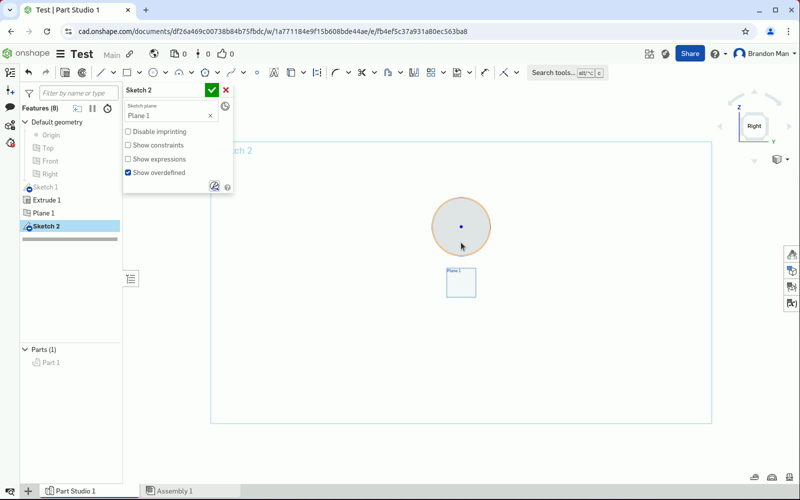
click(461, 242)
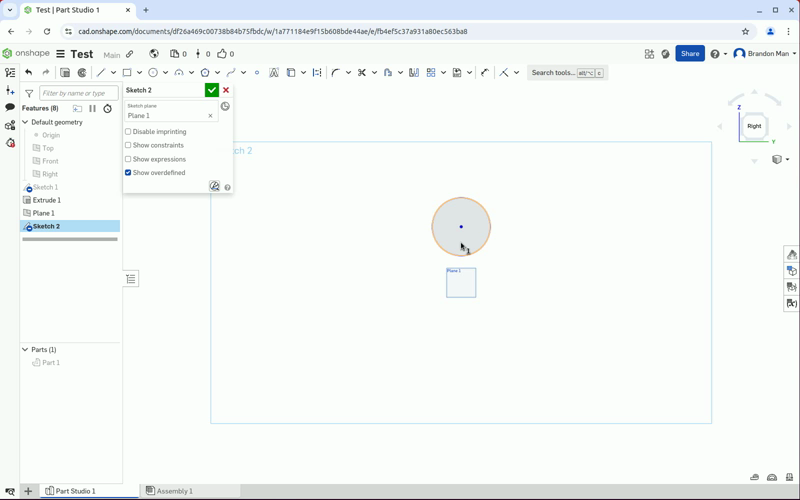
mouse_move(73, 352)
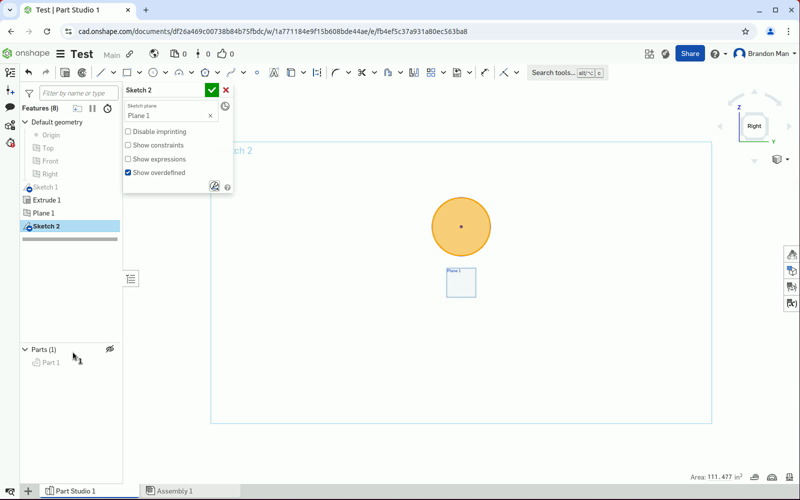
key(shift+y)
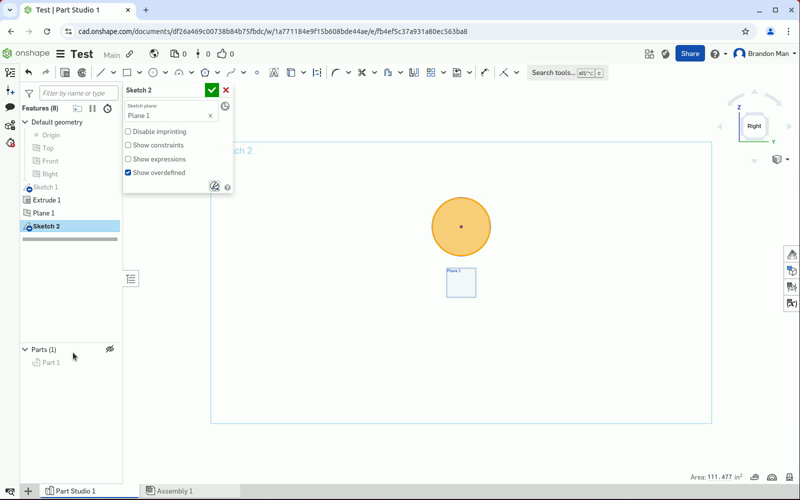
key(shift+e)
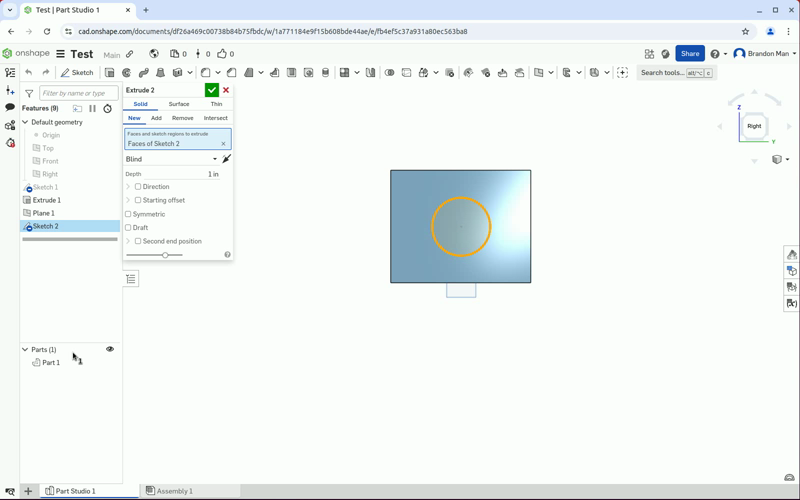
mouse_move(143, 106)
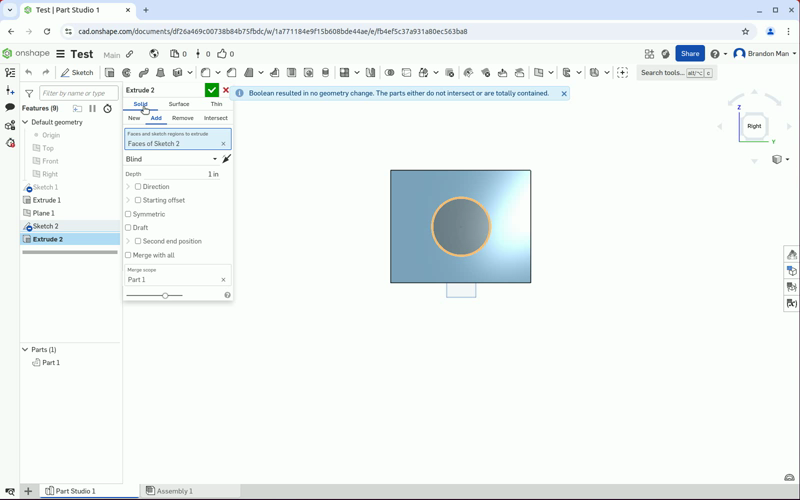
click(143, 106)
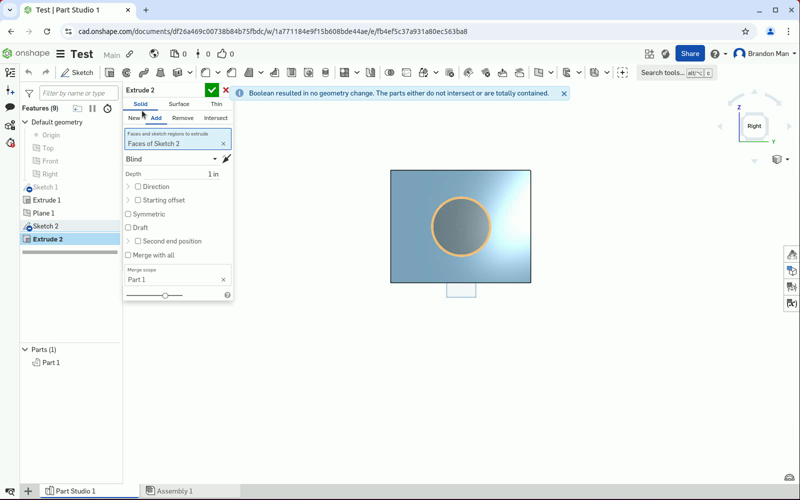
mouse_move(137, 120)
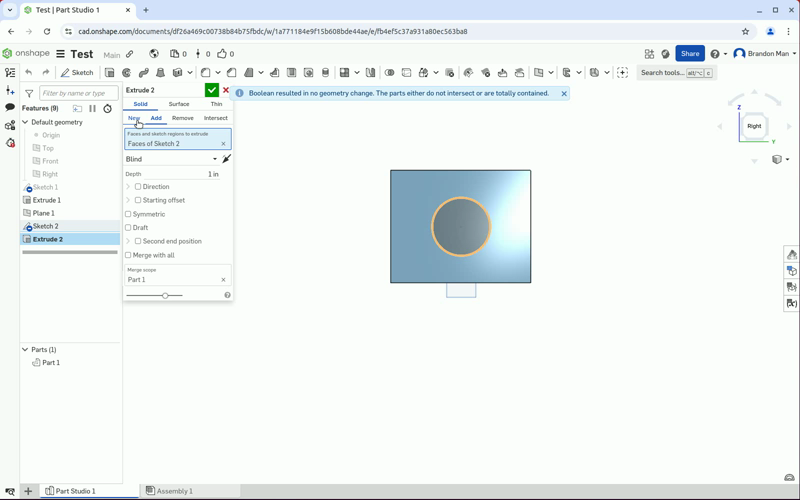
click(137, 120)
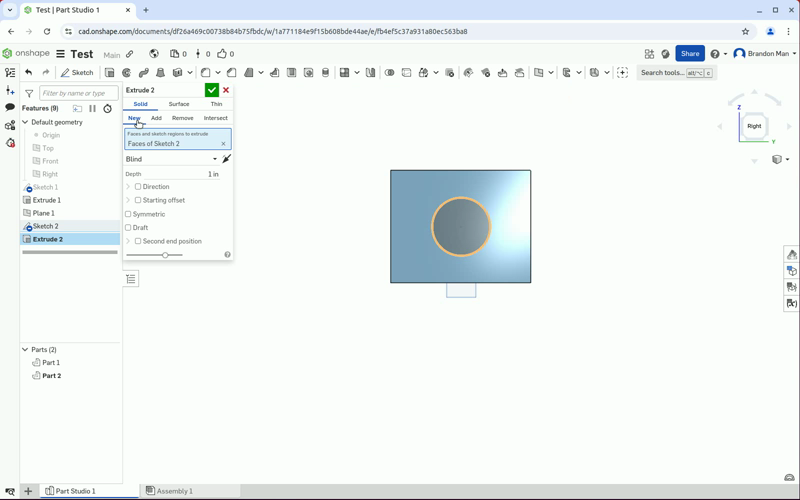
key(tab, 4)
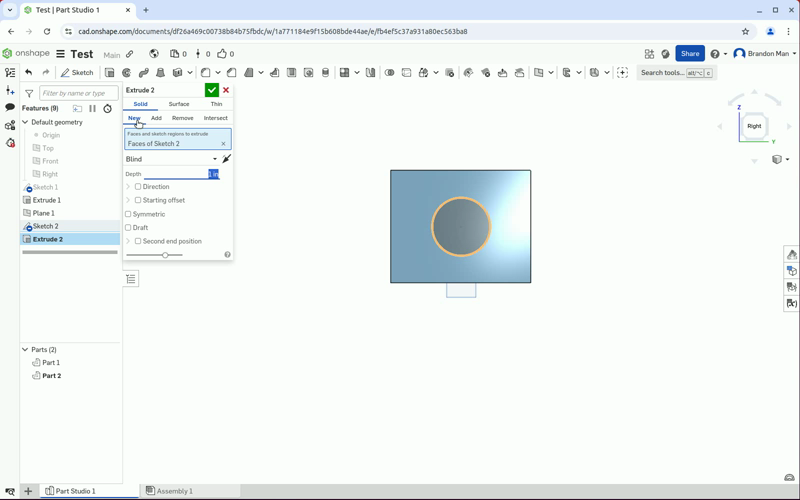
text(8.666)
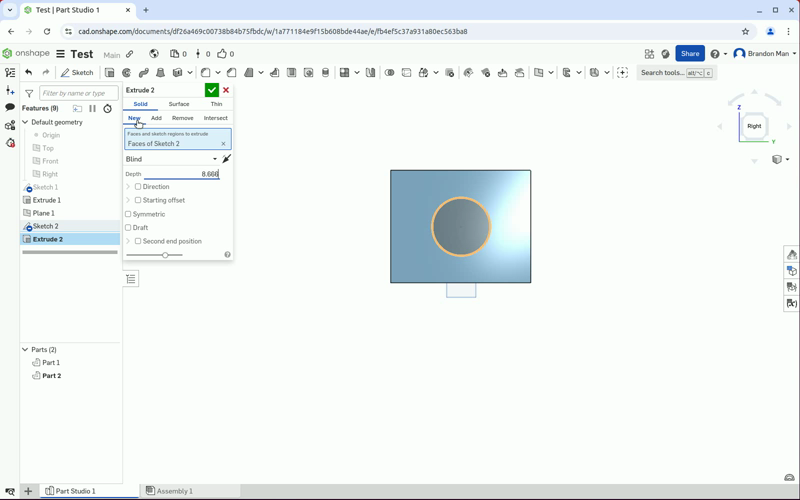
key(enter)
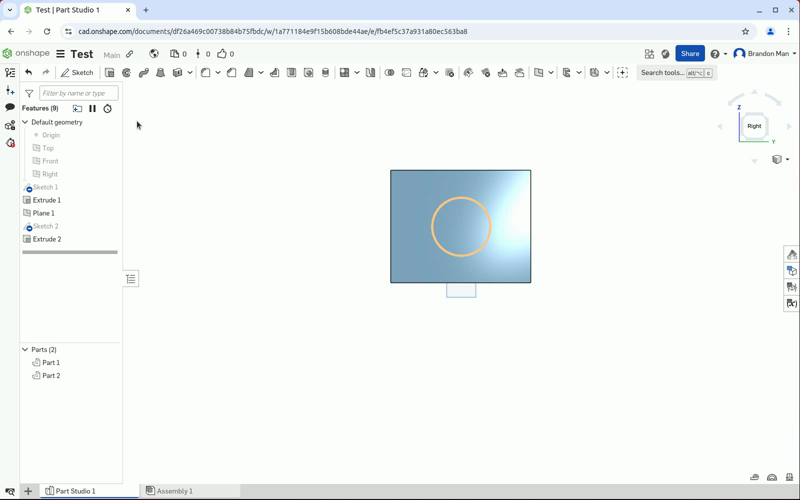
key(shift+h)
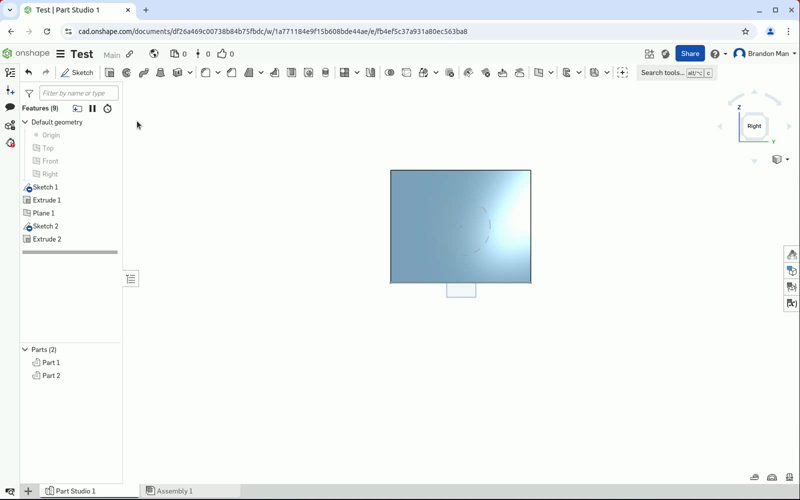
key(shift+h)
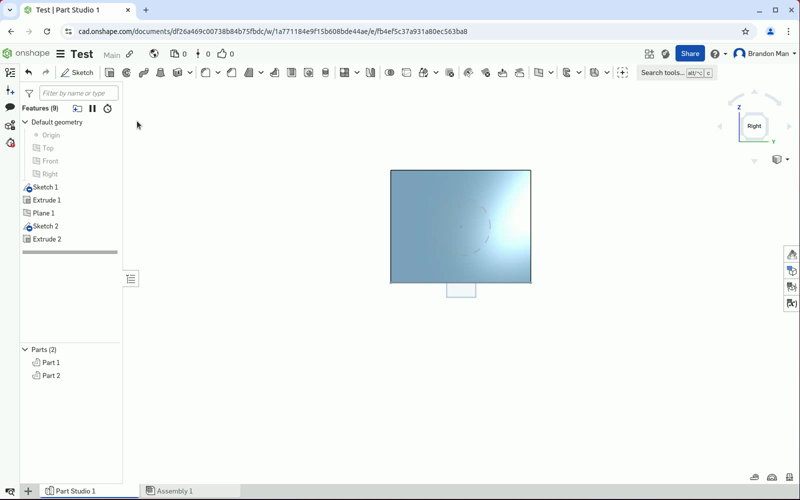
key(shift+7)
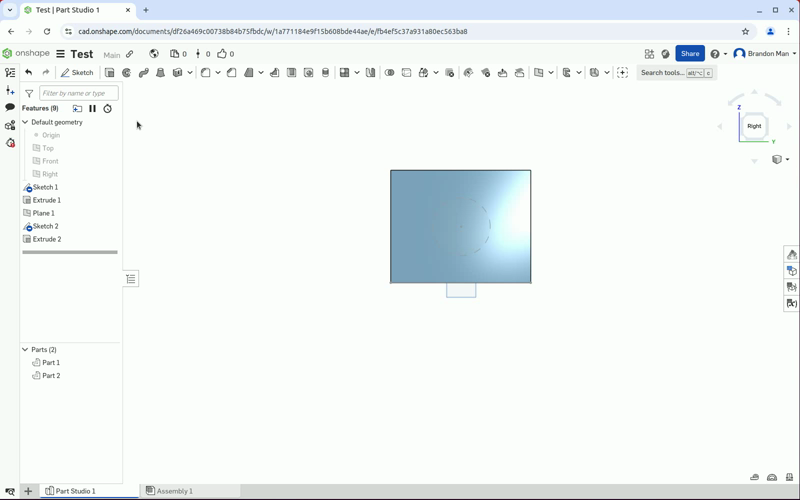
key(right, 2)
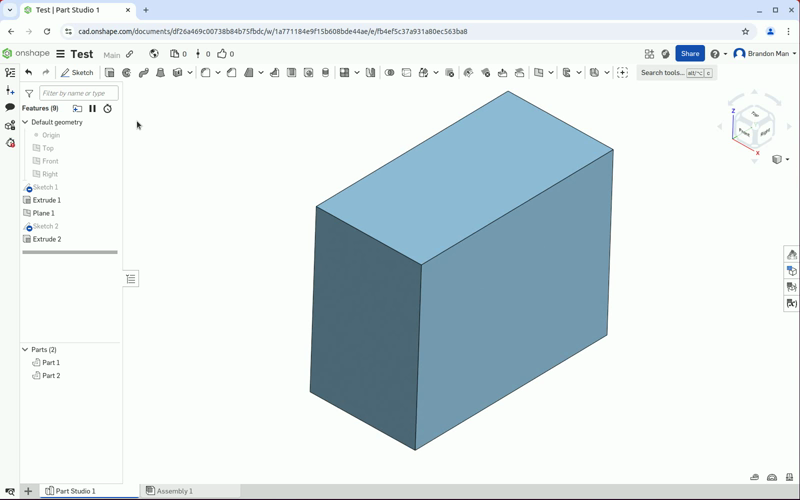
key(down, 2)
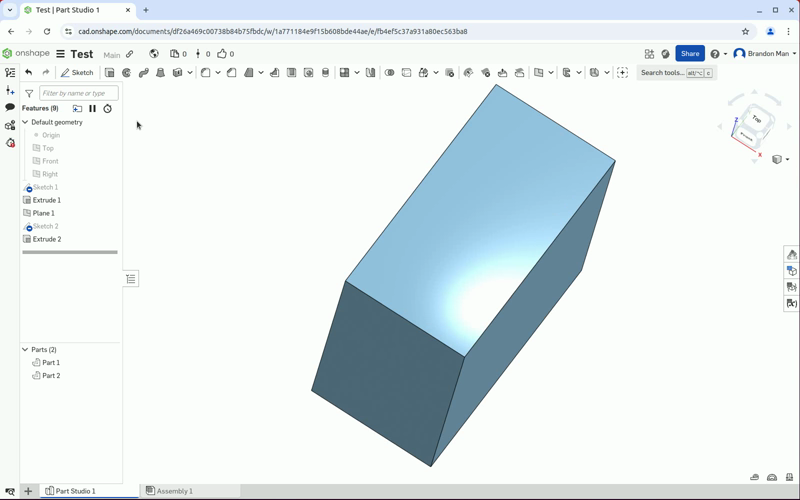
key(up, 2)
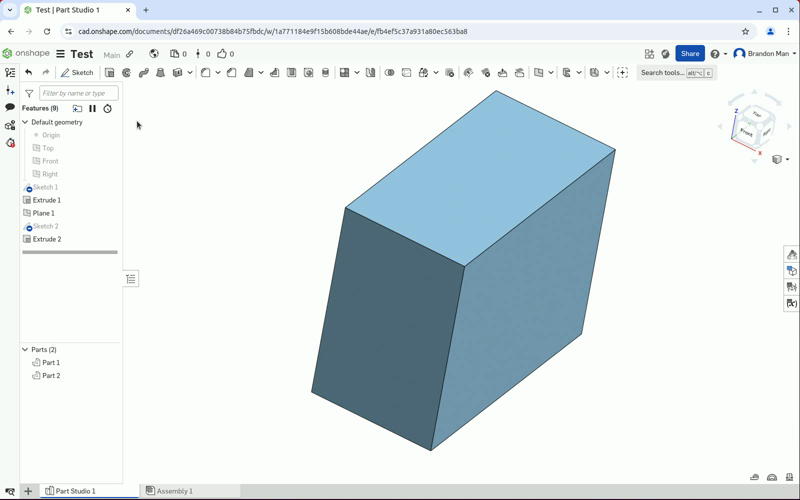
key(left, 2)
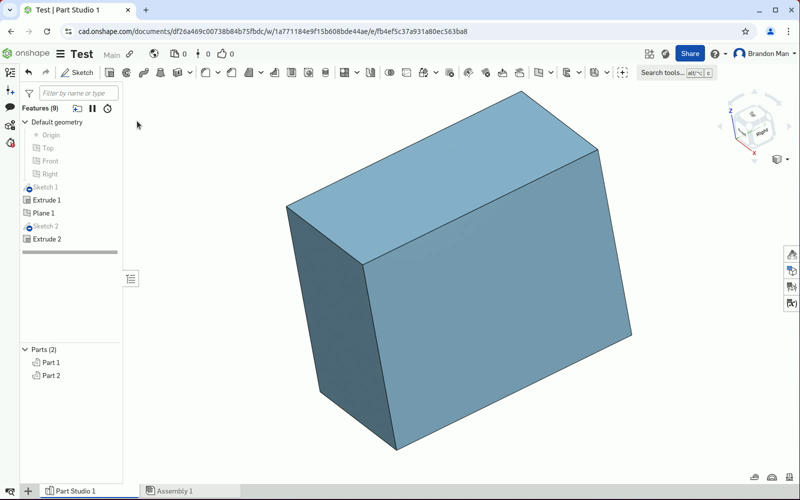
mouse_move(73, 189)
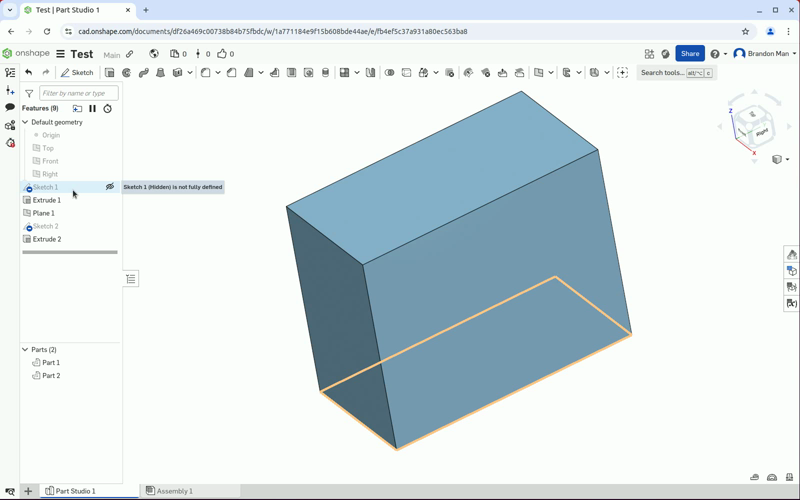
click(73, 189)